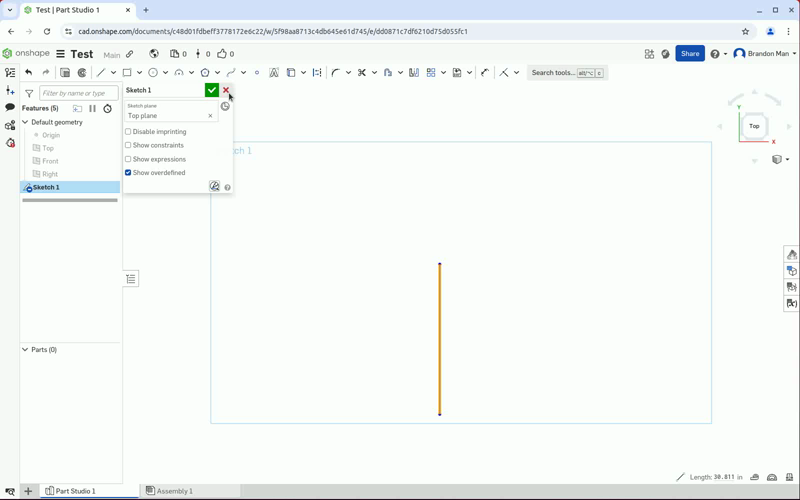
key(shift+h)
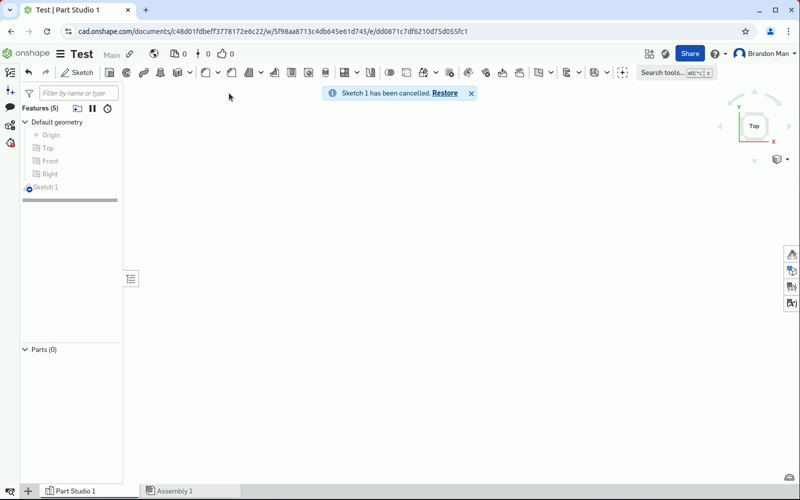
mouse_move(73, 352)
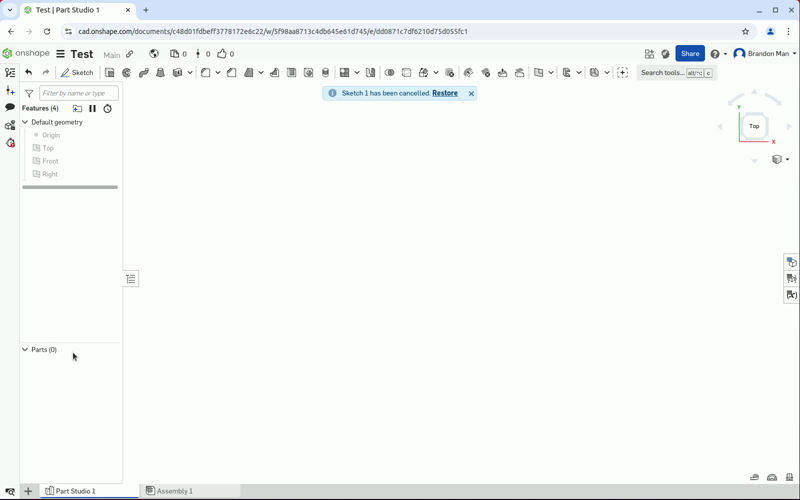
key(y)
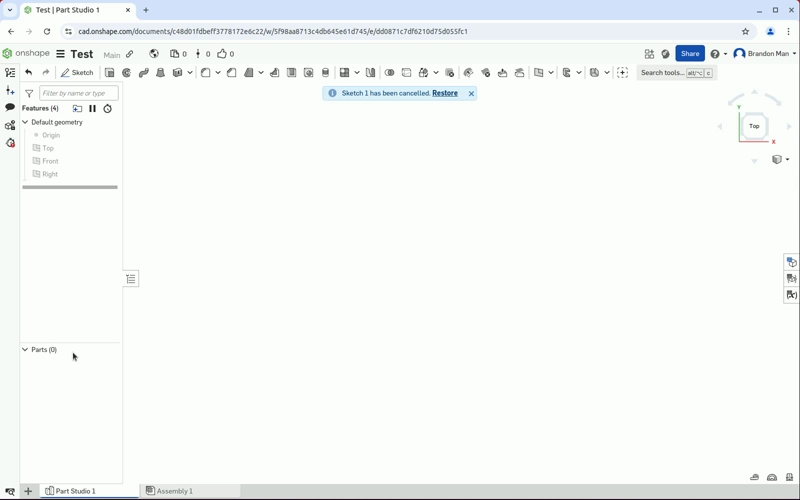
key(shift+p)
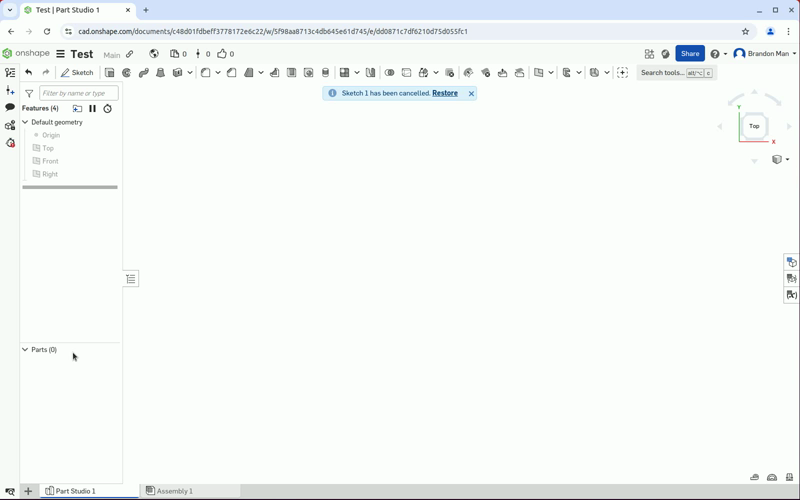
key(space)
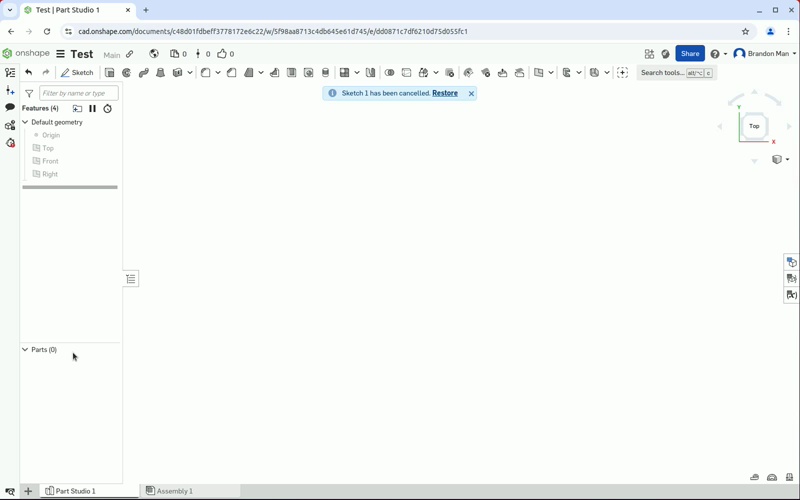
key_down(shift)
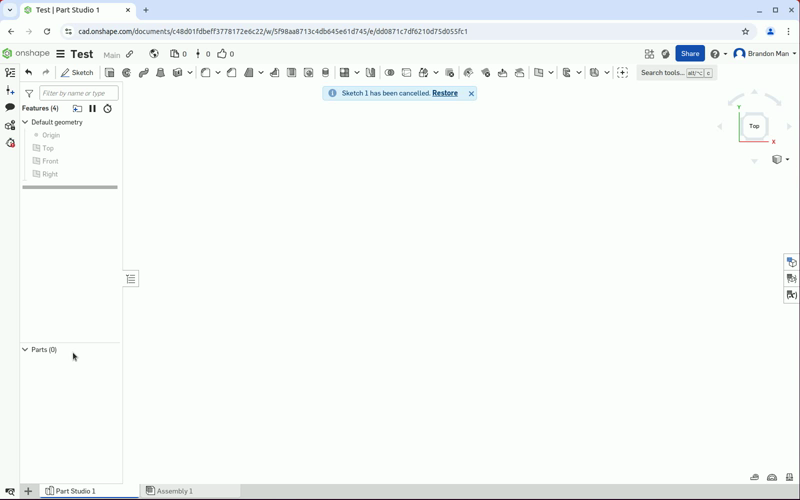
key(up)
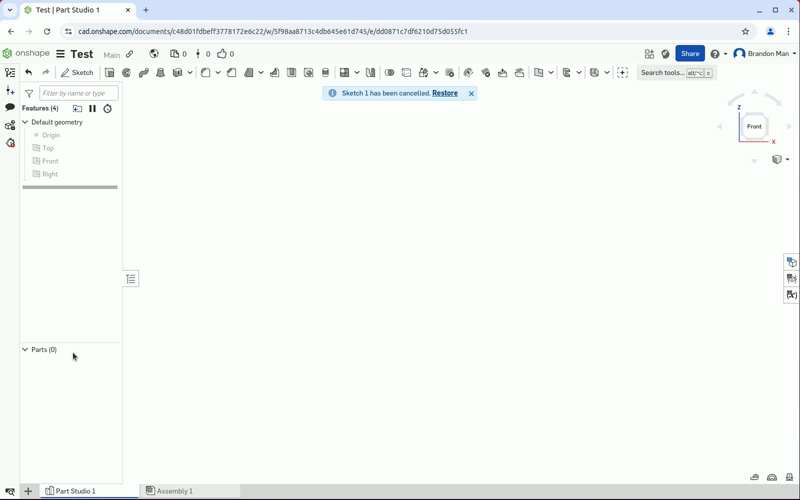
key_up(shift)
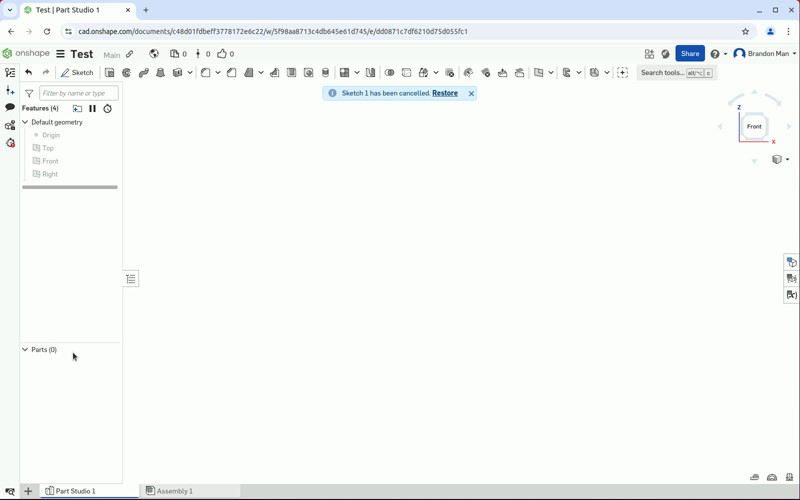
mouse_move(73, 352)
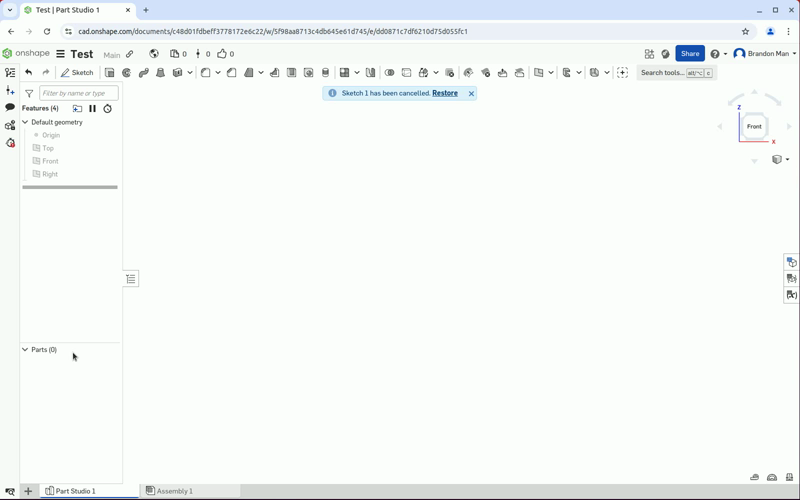
key(shift+y)
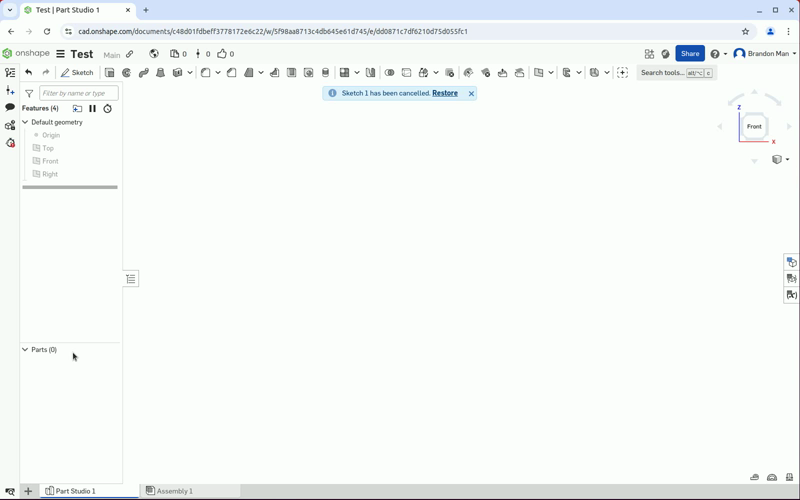
key(shift+s)
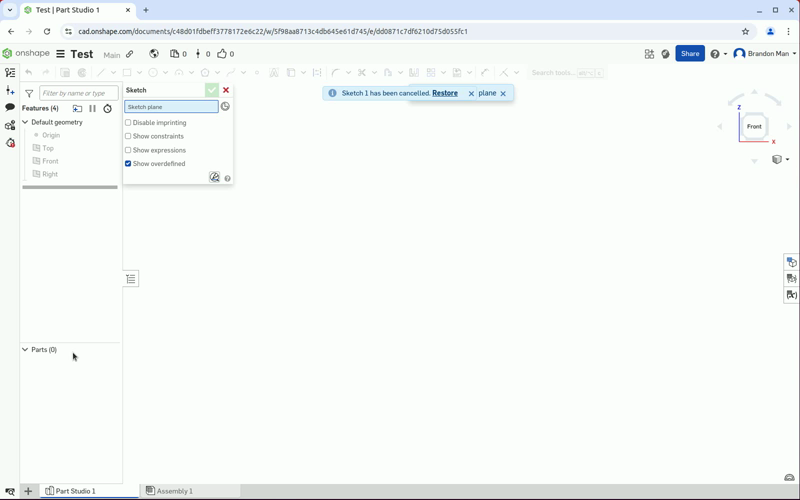
mouse_move(73, 163)
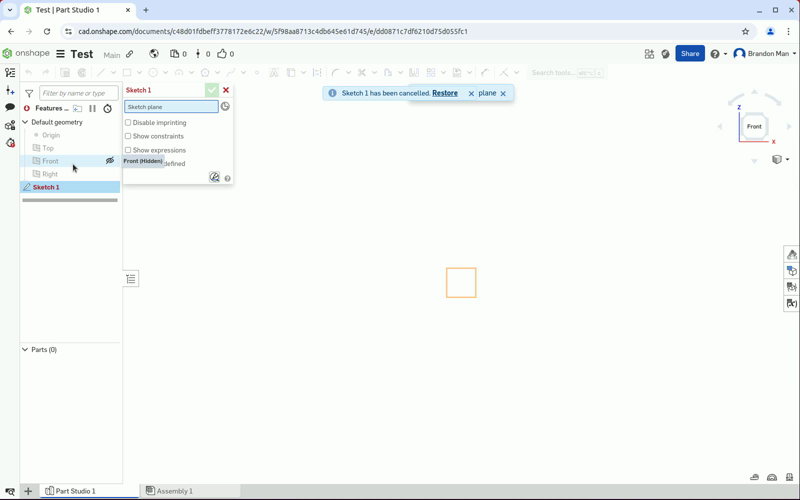
click(73, 163)
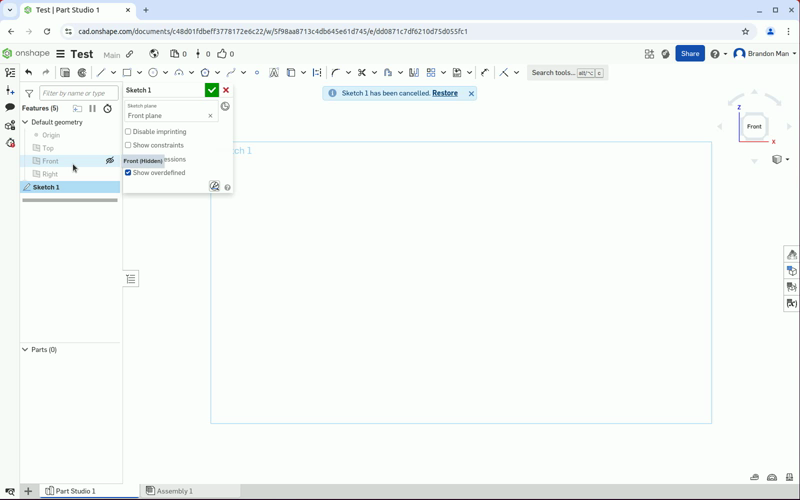
mouse_move(73, 352)
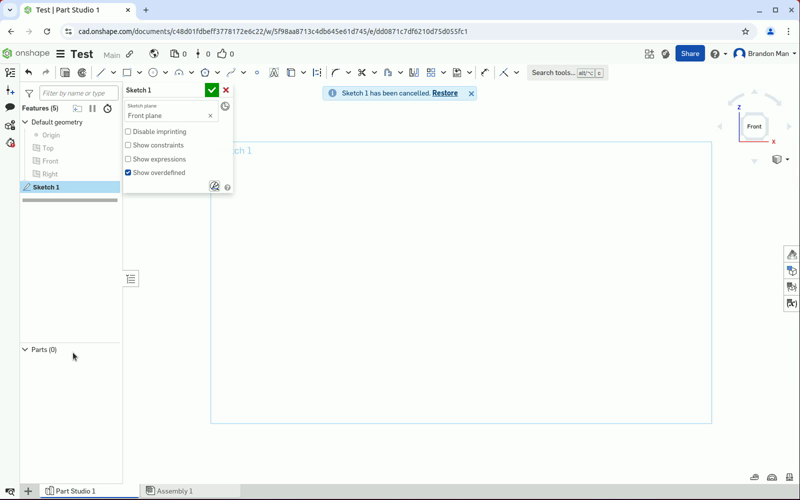
key(y)
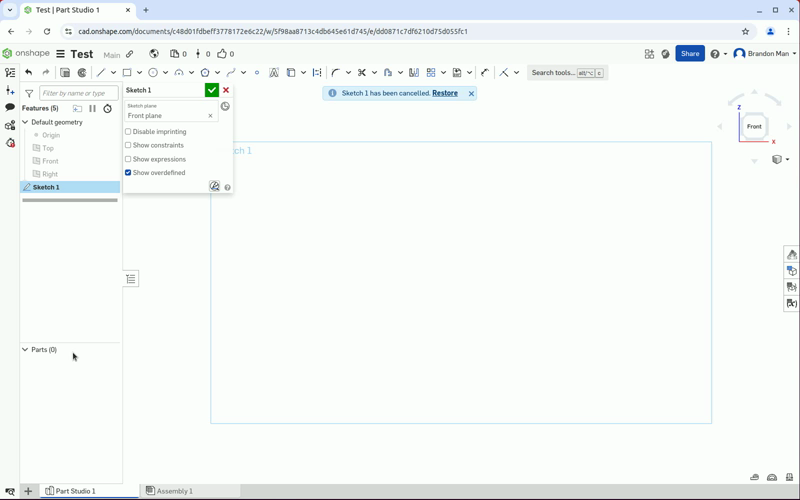
key(l)
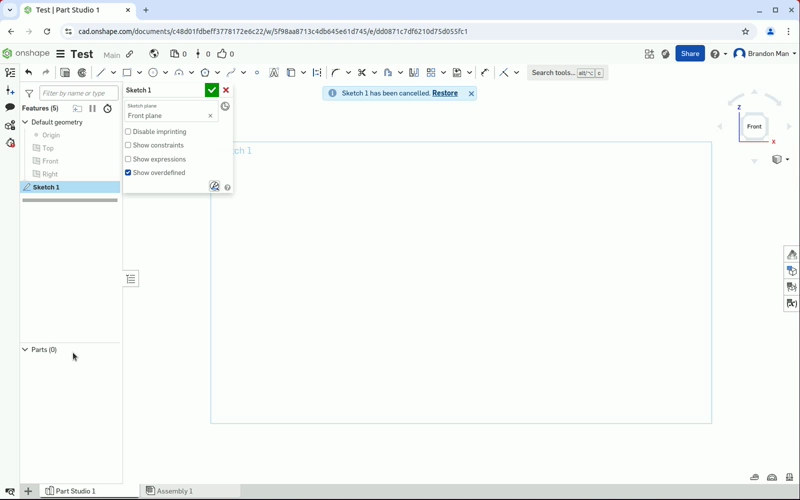
key_down(shift)
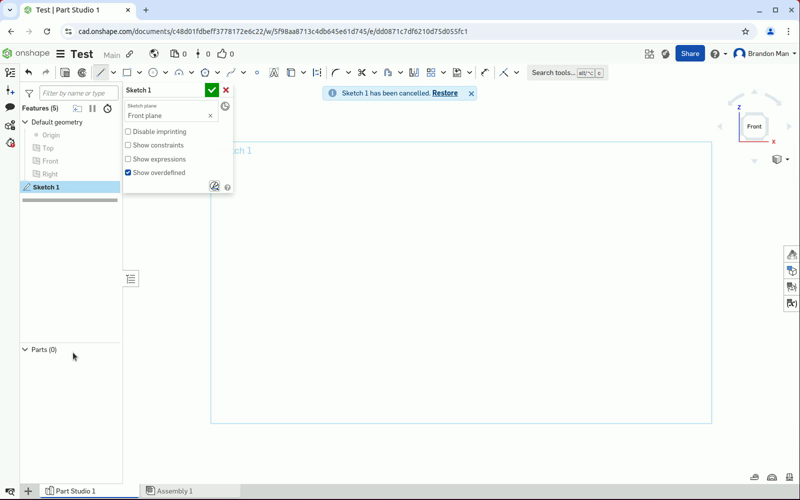
mouse_move(348, 266)
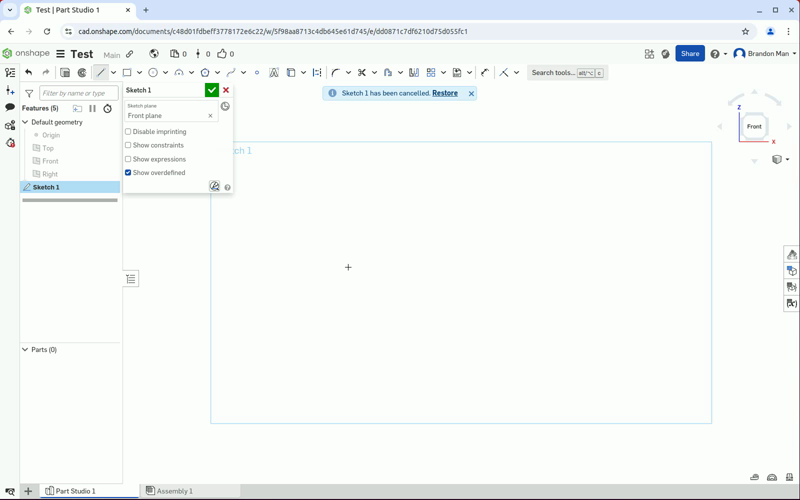
click(348, 266)
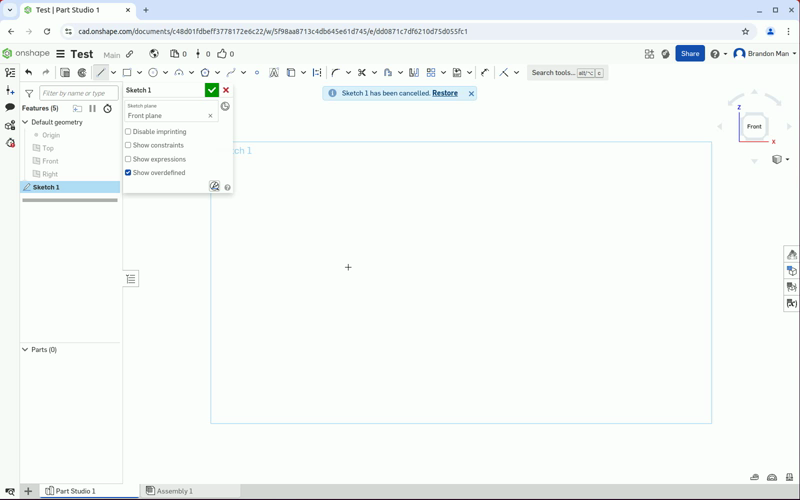
key_up(shift)
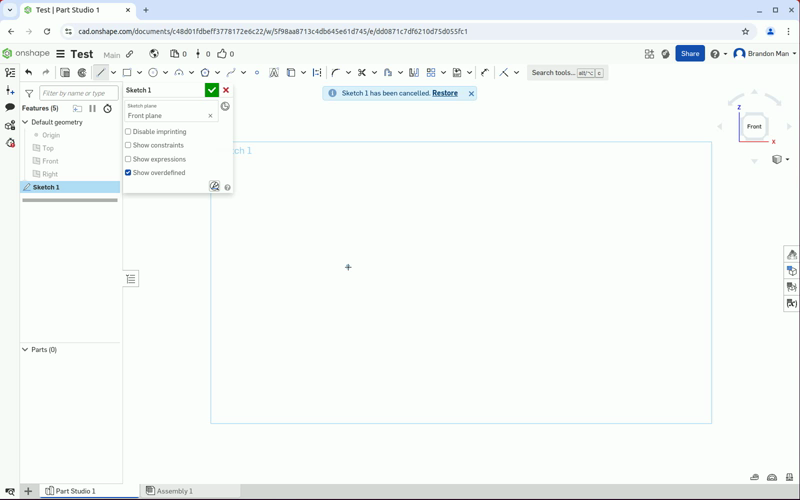
key_down(shift)
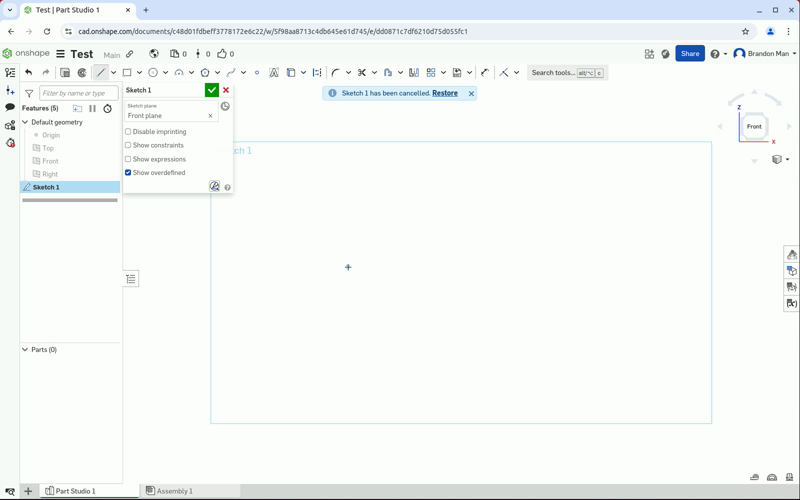
mouse_move(414, 266)
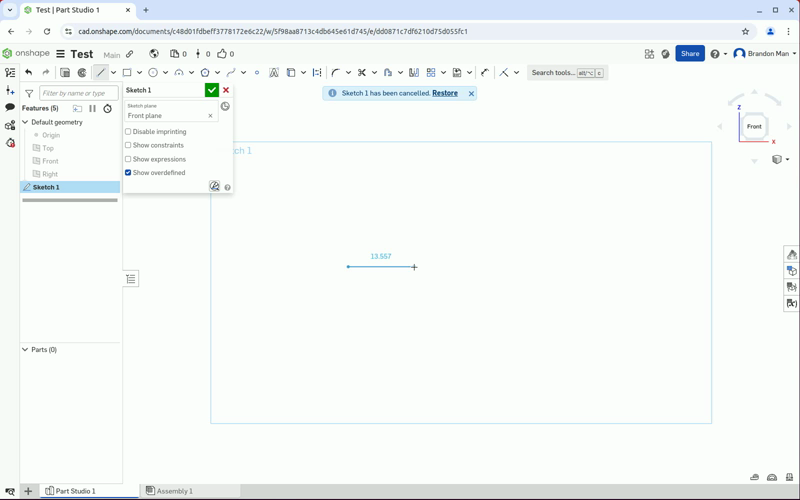
click(414, 266)
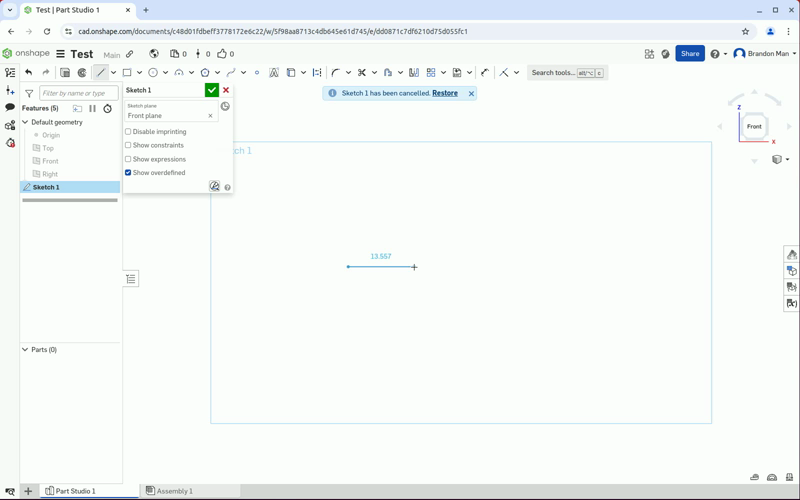
key_up(shift)
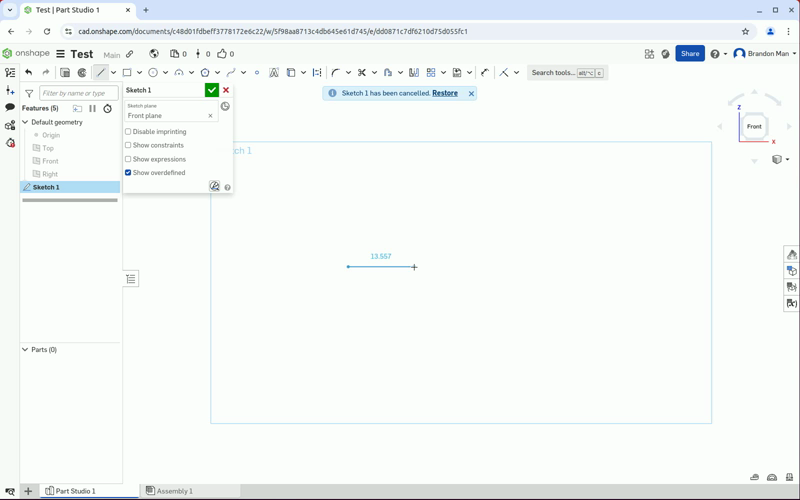
key_down(shift)
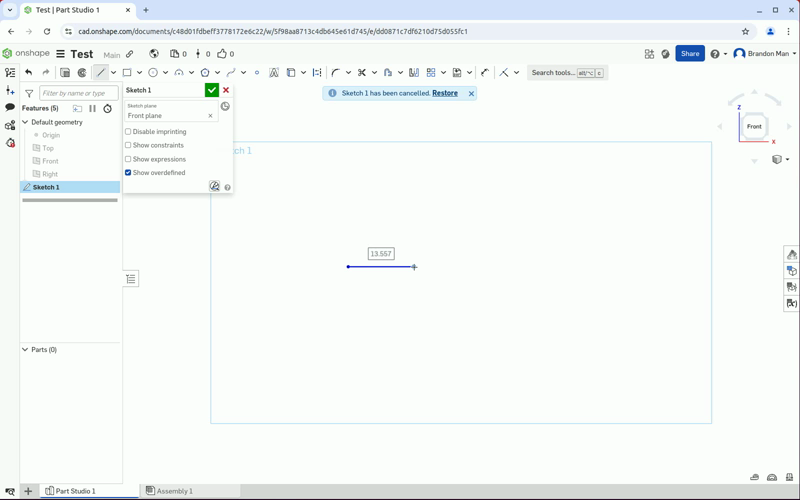
mouse_move(414, 200)
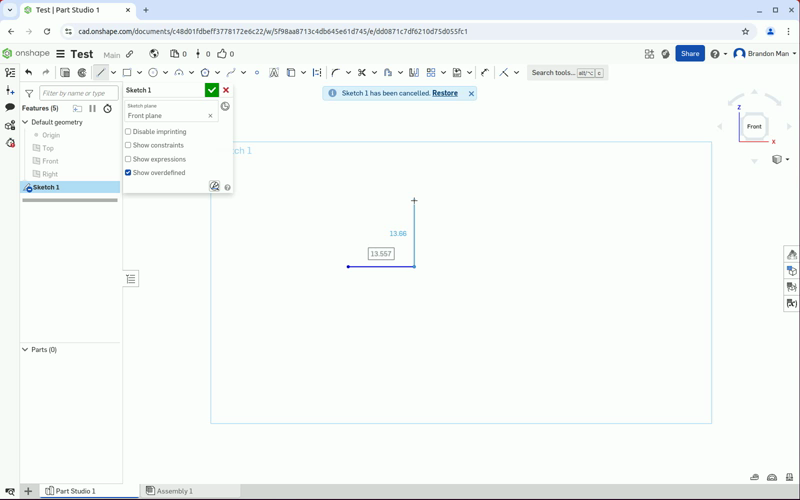
click(414, 200)
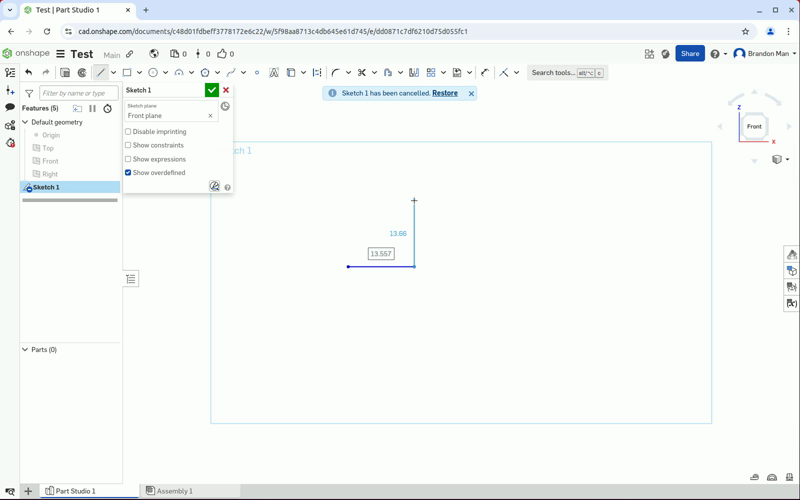
key_up(shift)
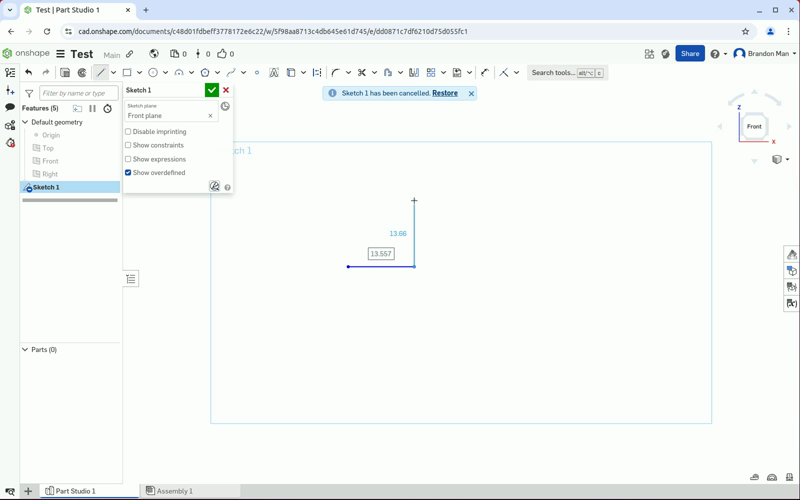
key_down(shift)
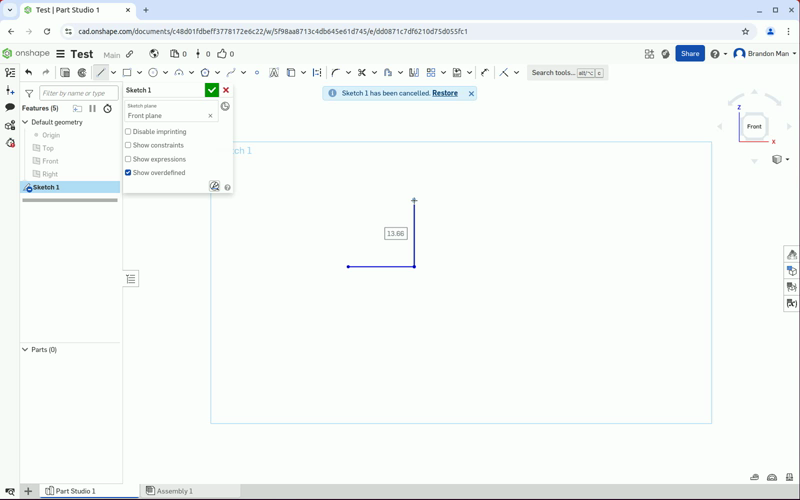
mouse_move(348, 200)
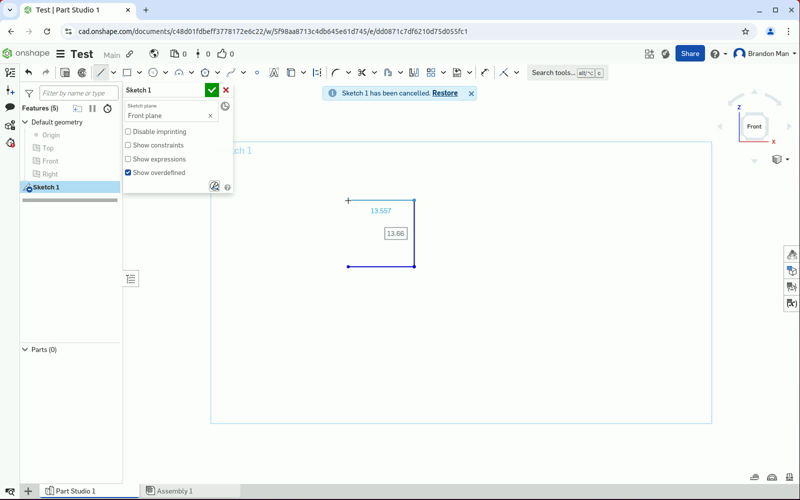
click(348, 200)
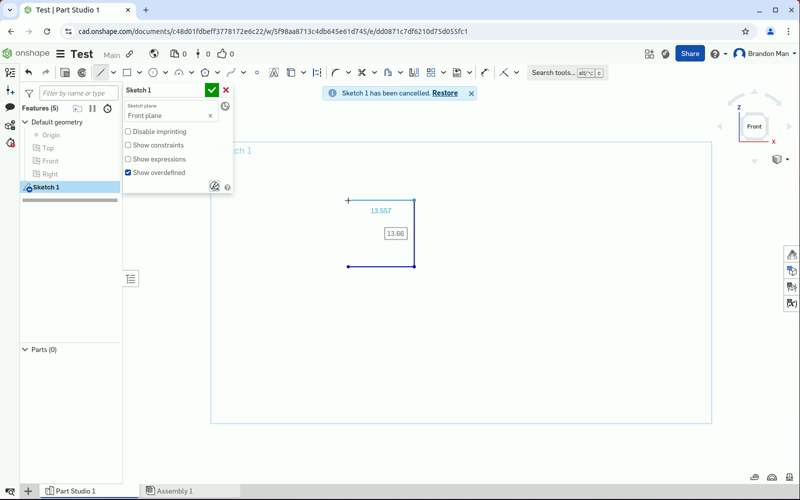
key_up(shift)
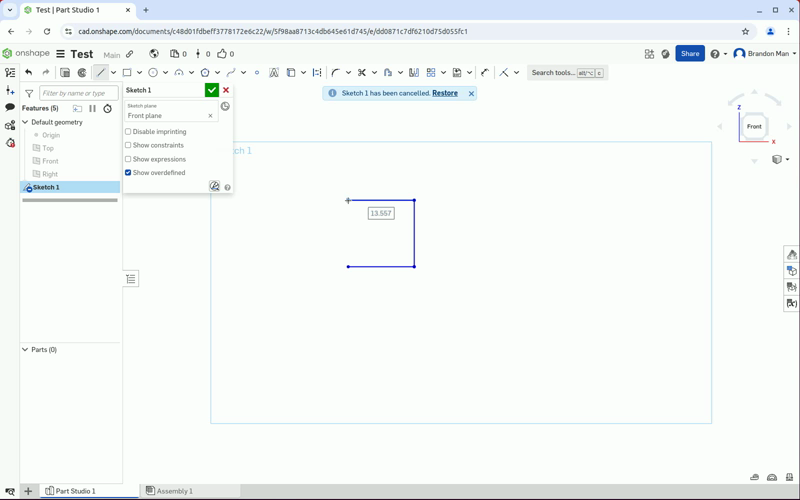
key_down(shift)
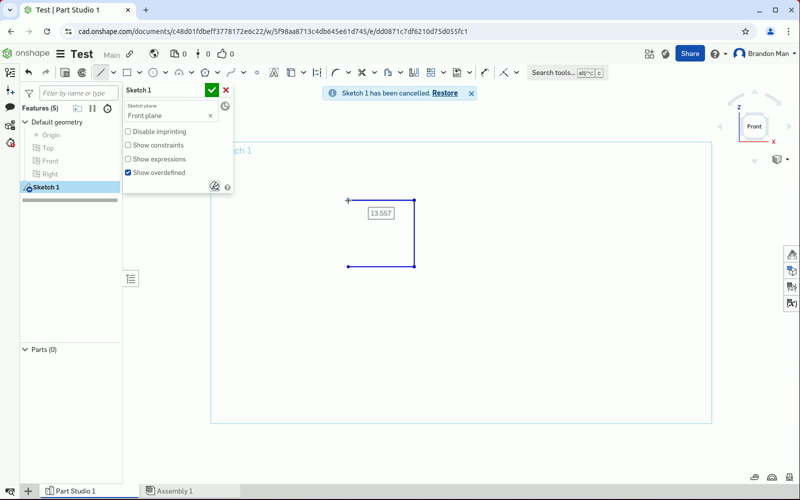
mouse_move(348, 266)
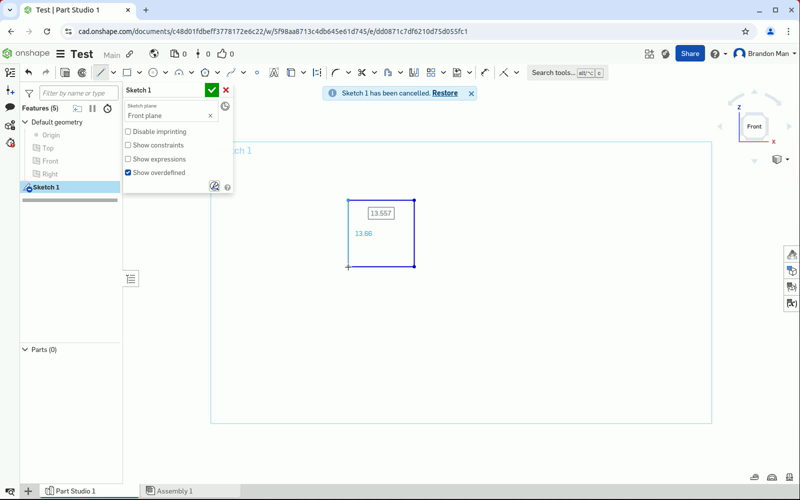
key_up(shift)
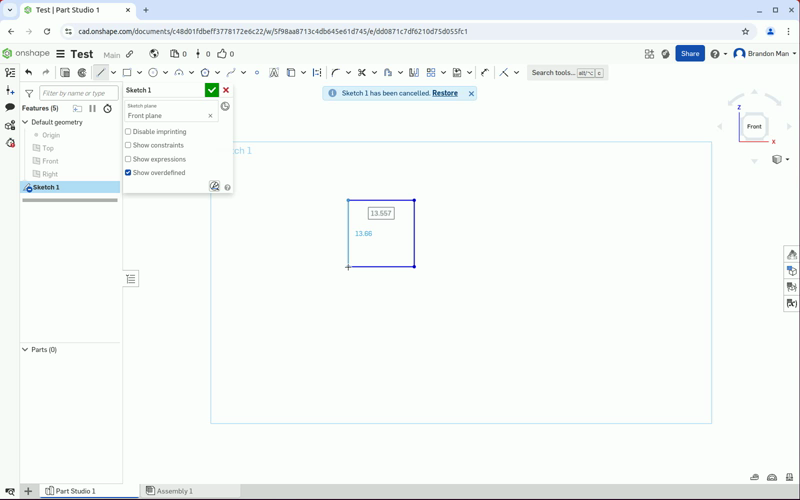
click(348, 266)
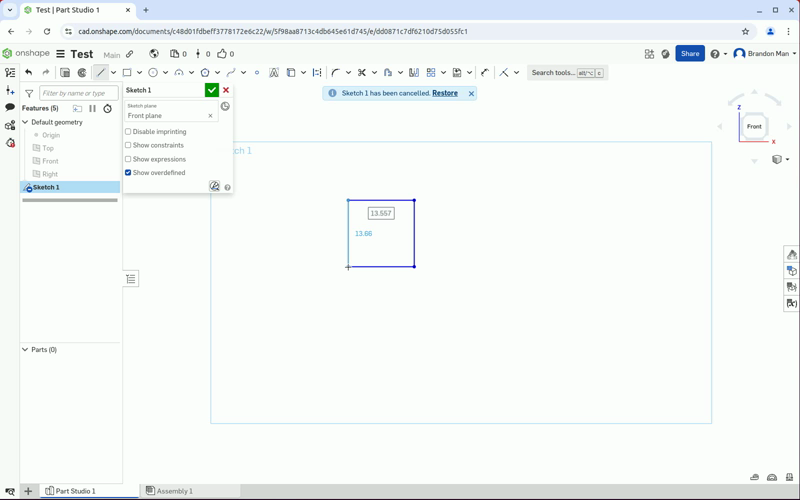
key(esc)
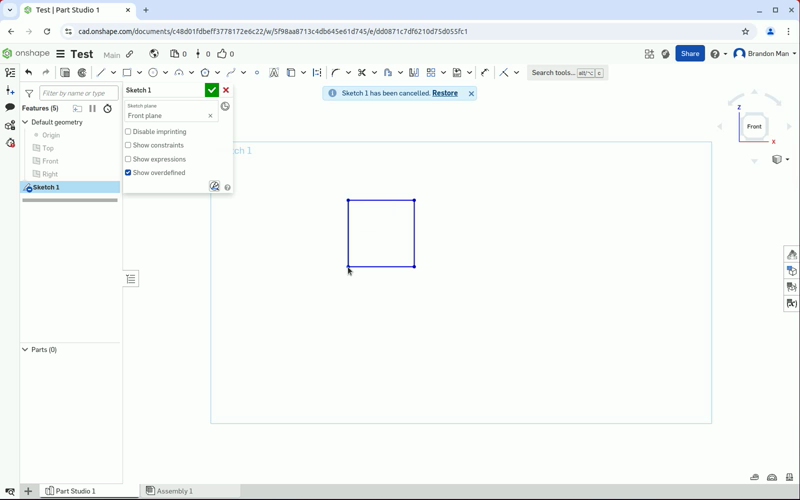
mouse_move(364, 242)
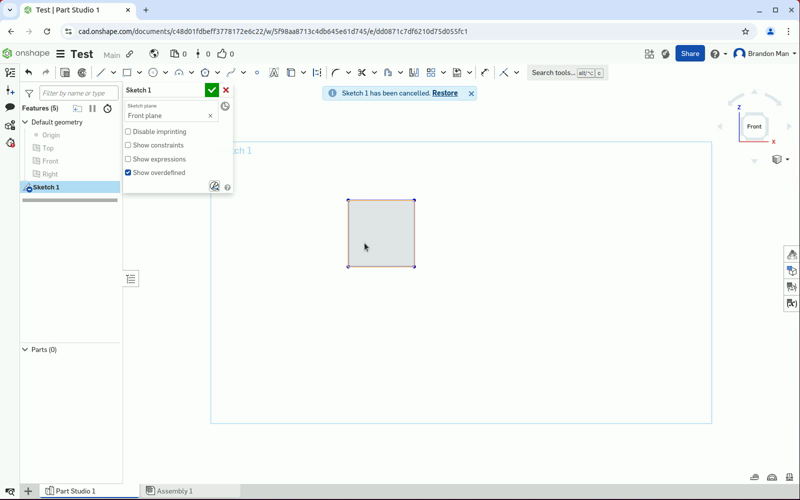
click(364, 242)
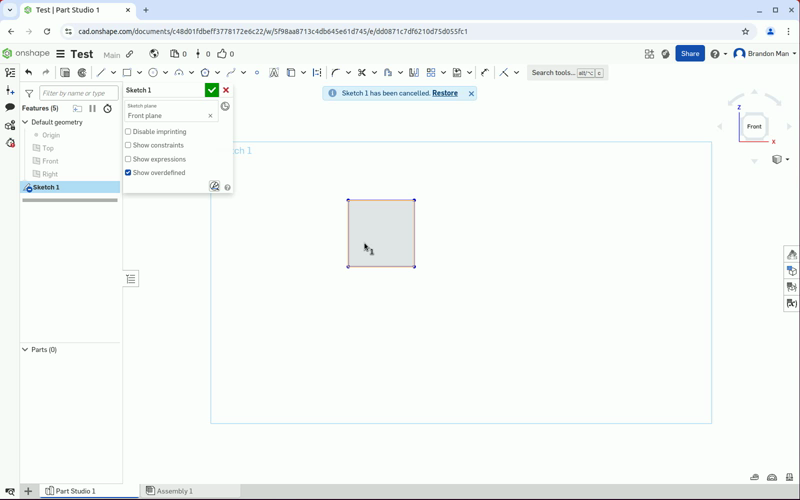
mouse_move(73, 352)
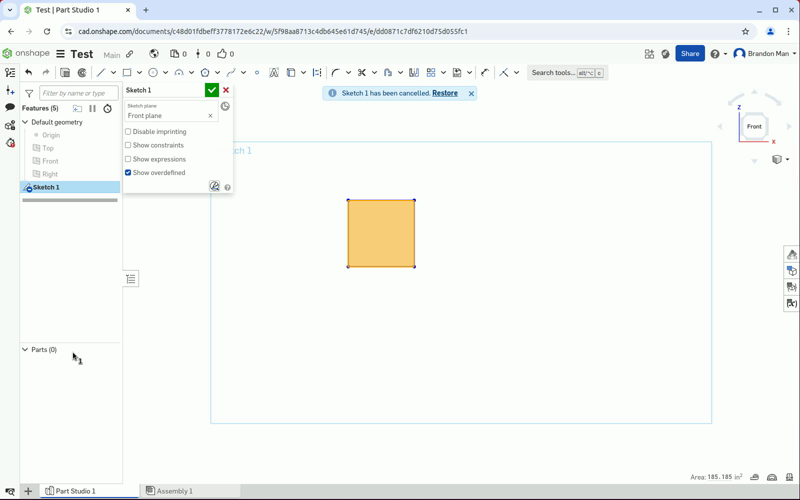
key(shift+y)
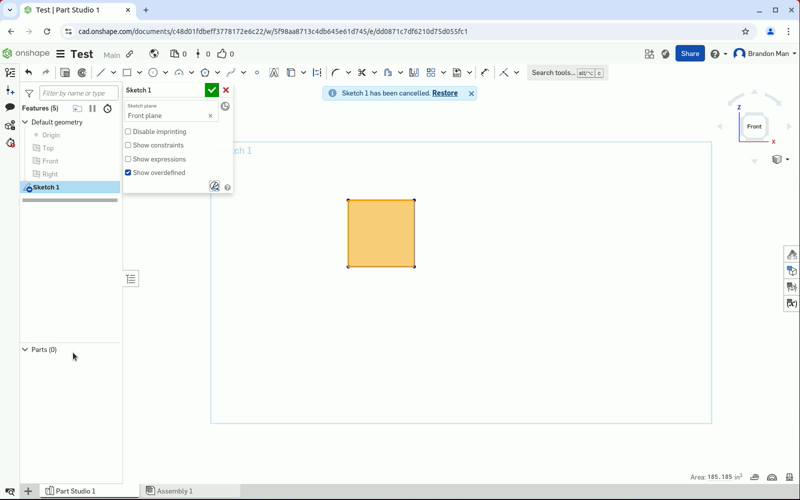
key(shift+e)
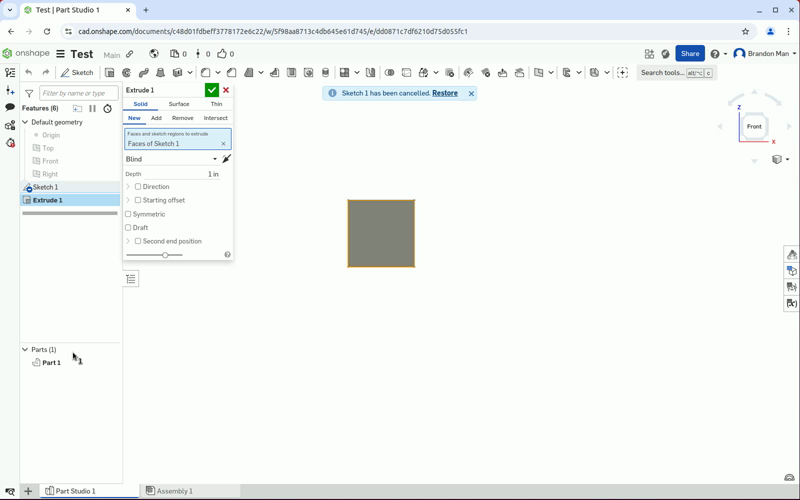
mouse_move(143, 106)
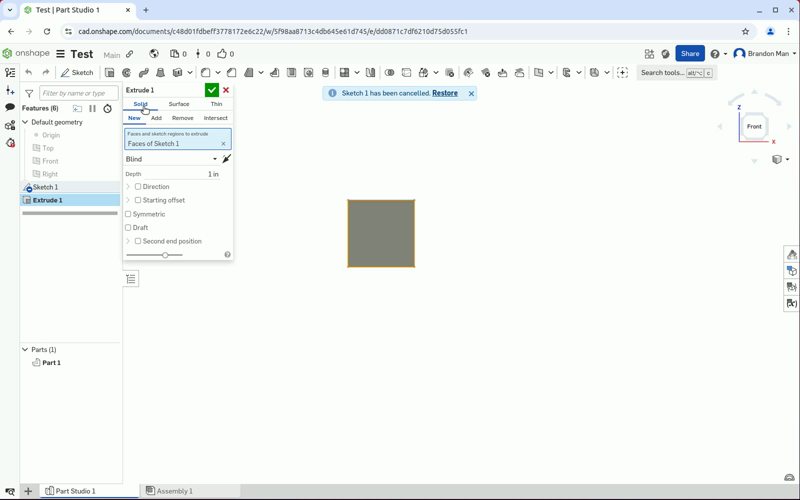
click(143, 106)
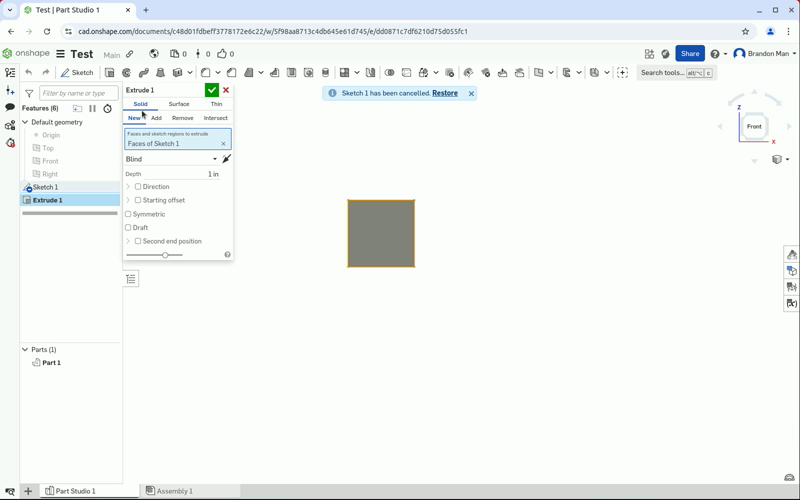
mouse_move(137, 120)
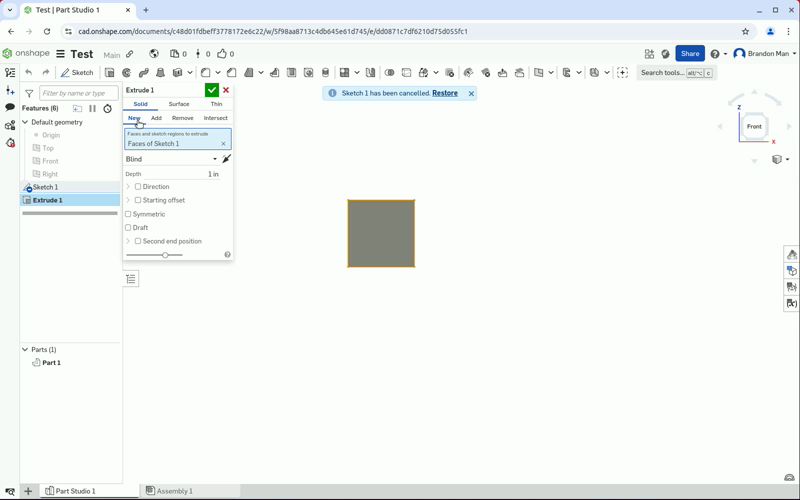
click(137, 120)
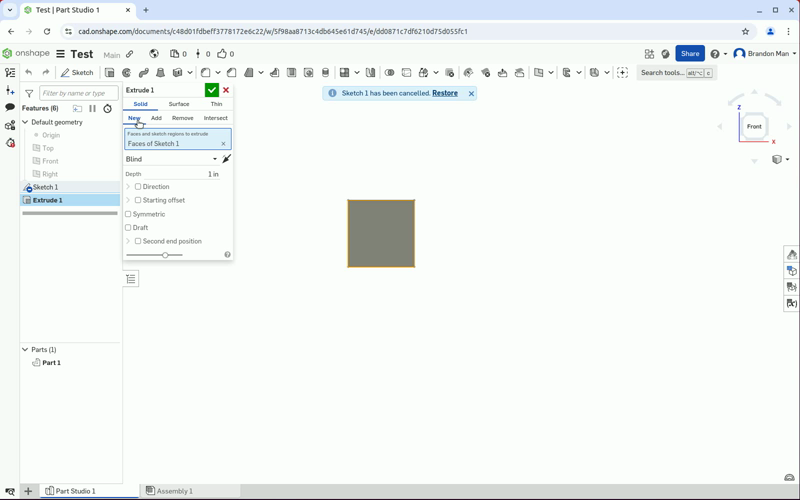
key(tab, 4)
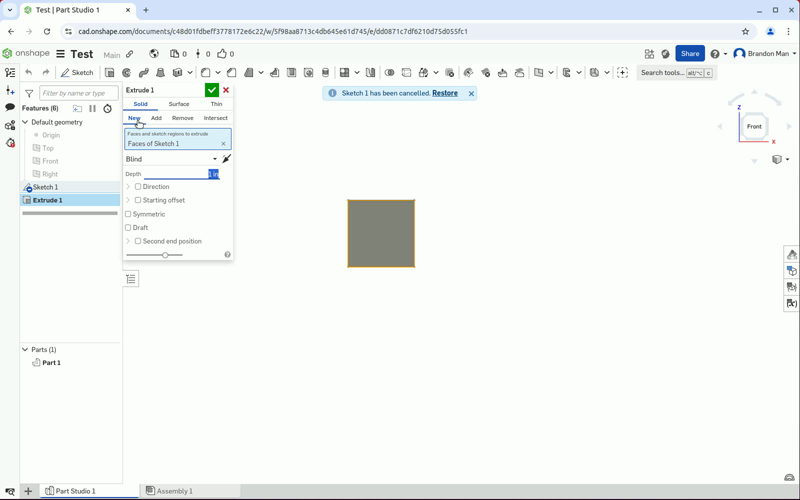
text(13.48)
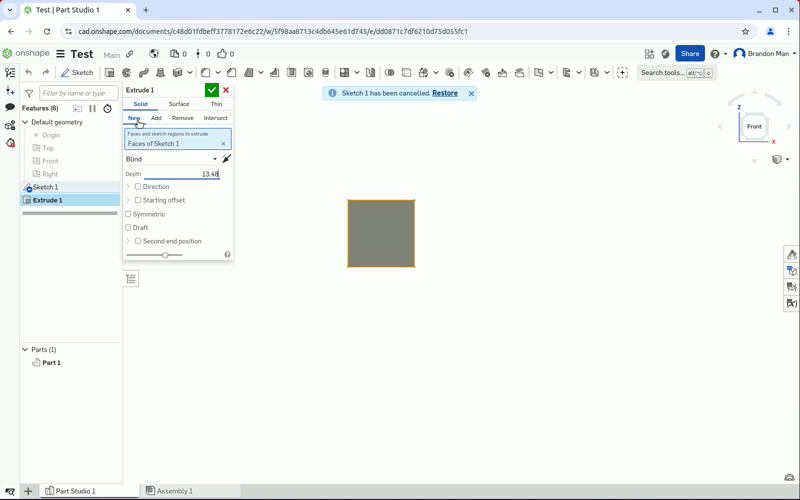
key(enter)
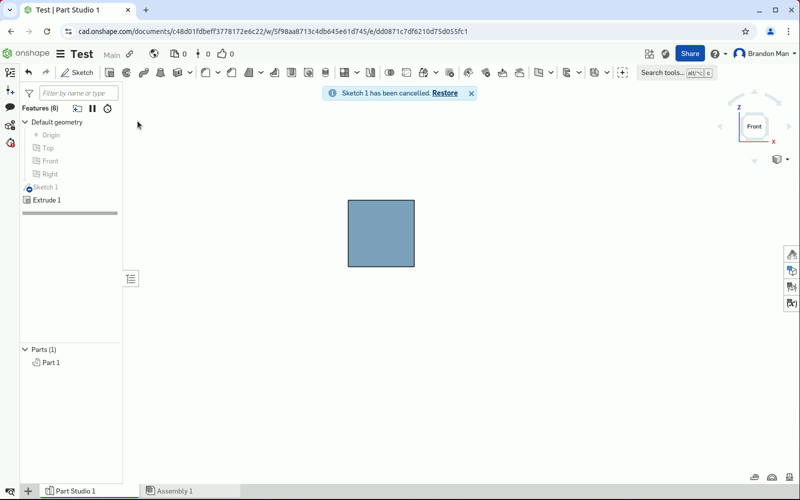
key(shift+h)
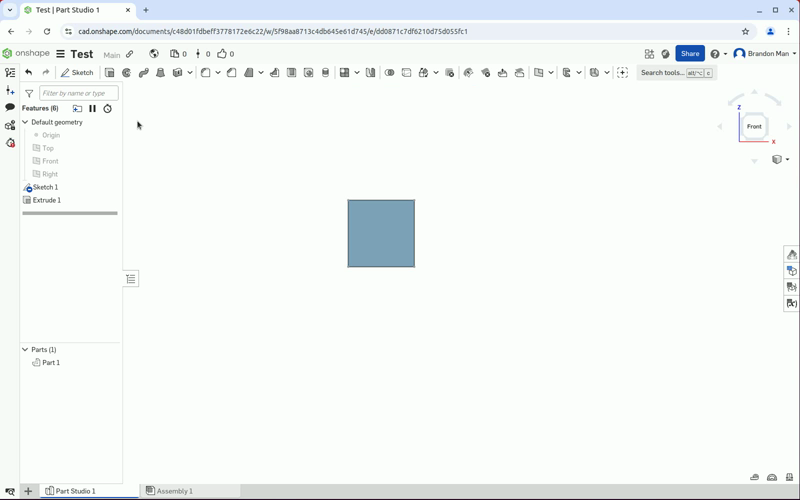
key(shift+h)
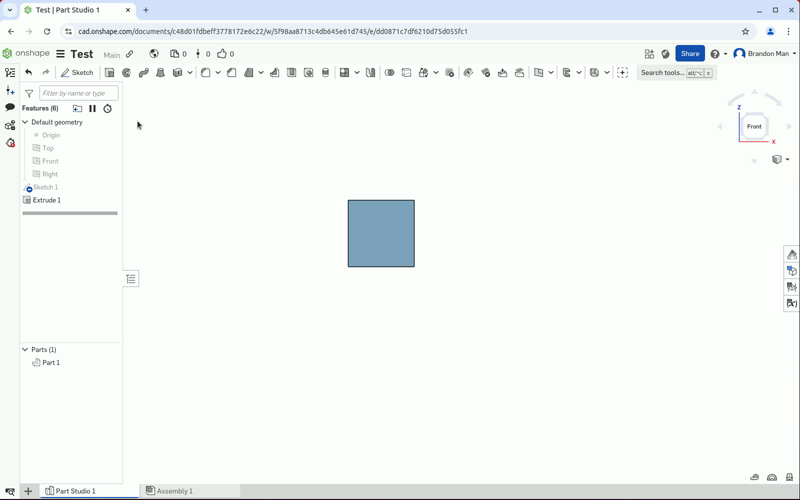
mouse_move(73, 189)
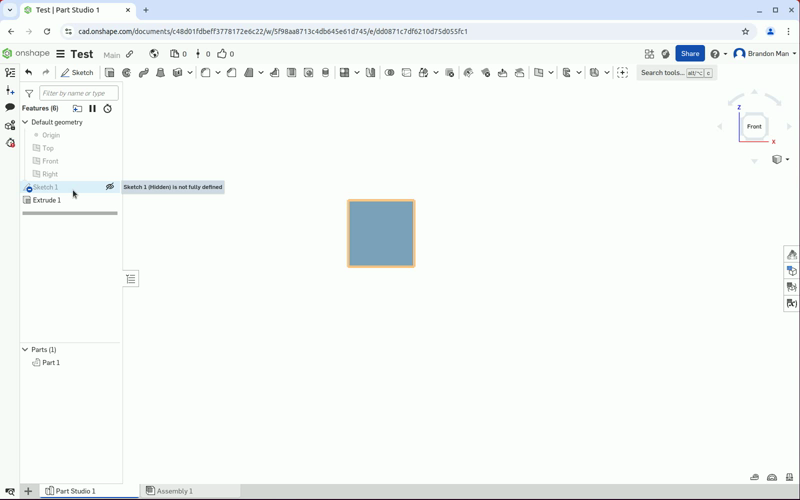
click(73, 189)
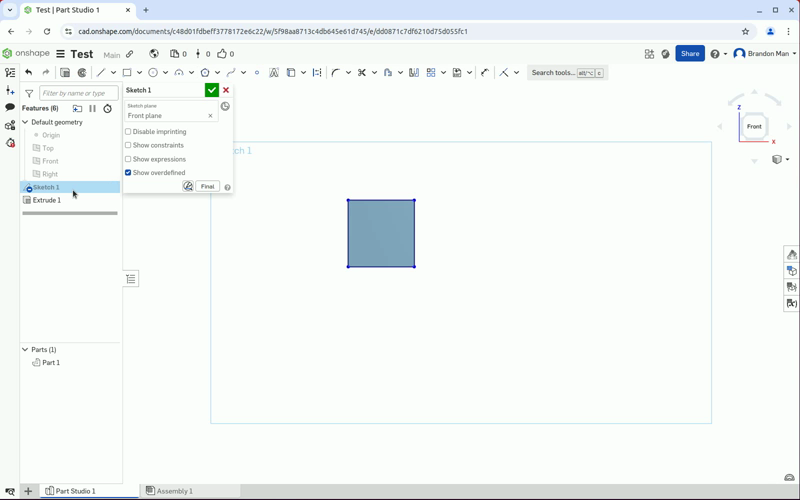
mouse_move(229, 92)
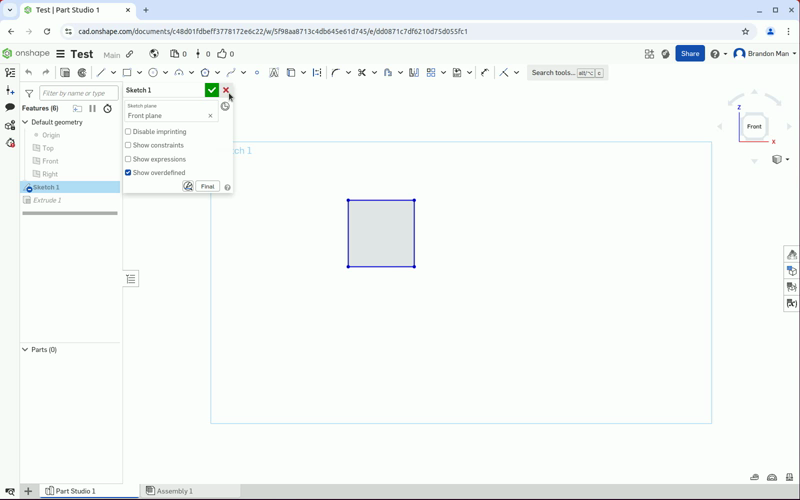
click(229, 92)
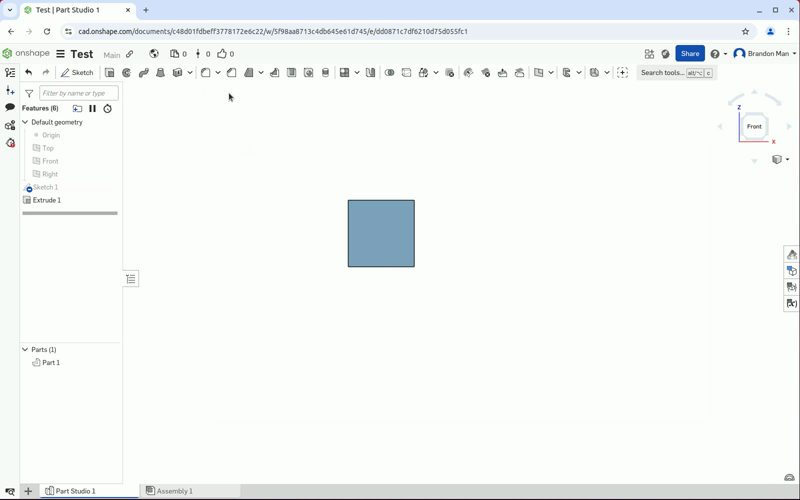
mouse_move(73, 352)
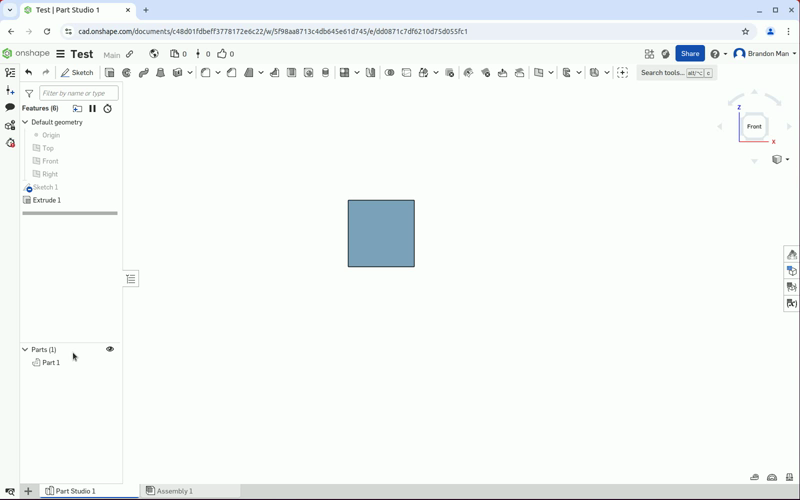
key(y)
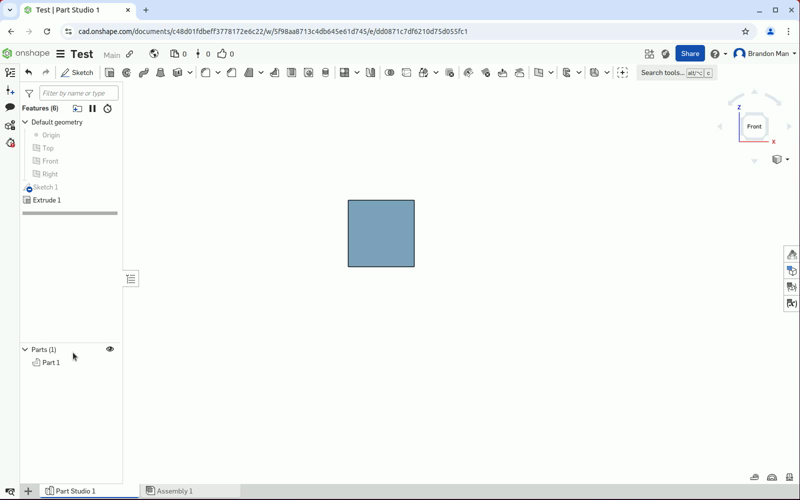
key(shift+p)
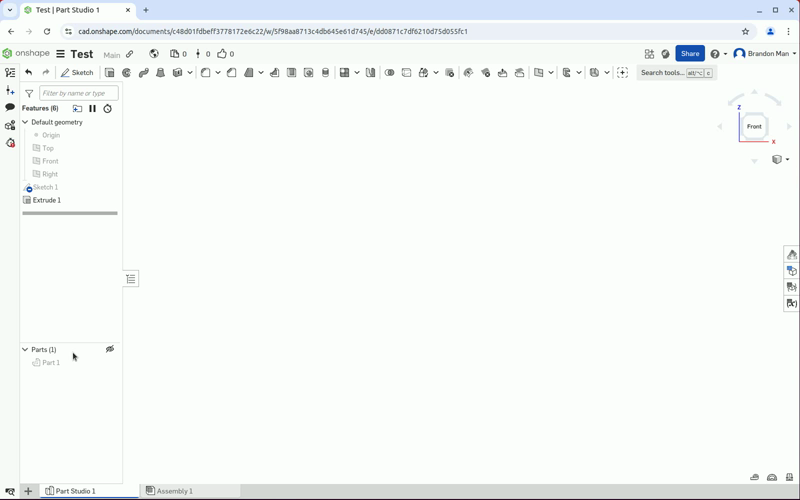
key(space)
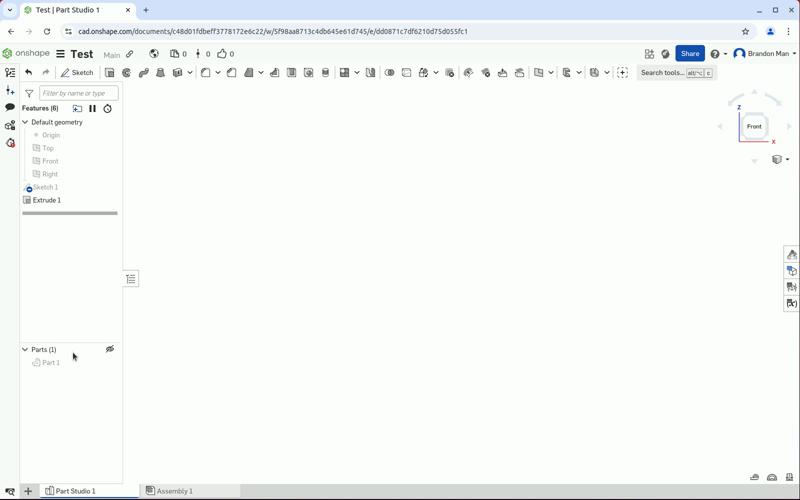
key_down(shift)
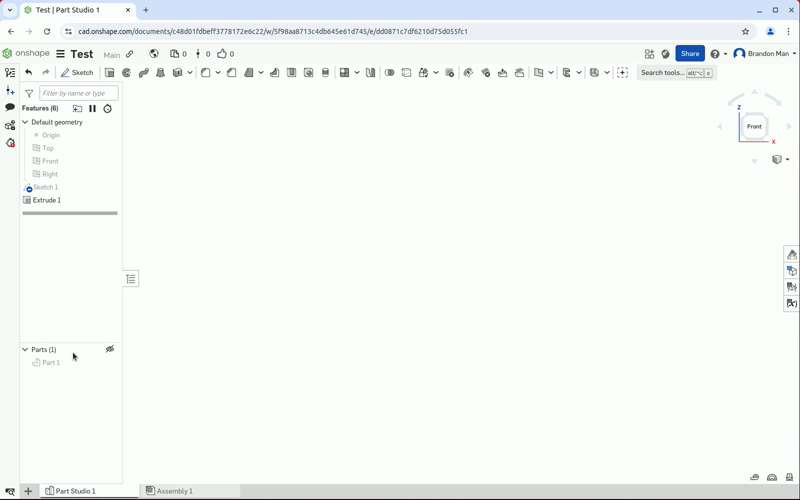
key(left)
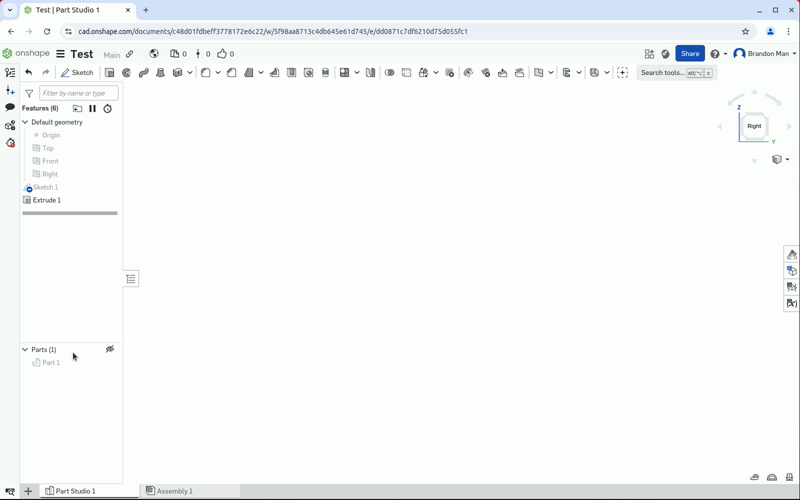
key_up(shift)
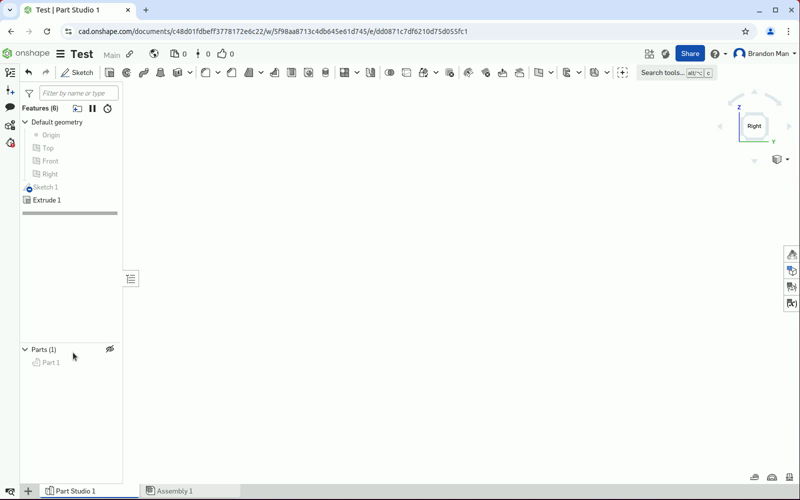
mouse_move(73, 352)
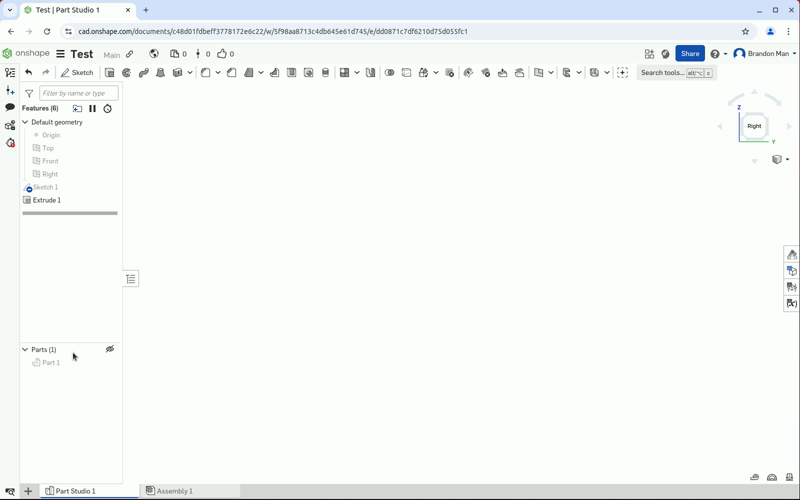
key(shift+y)
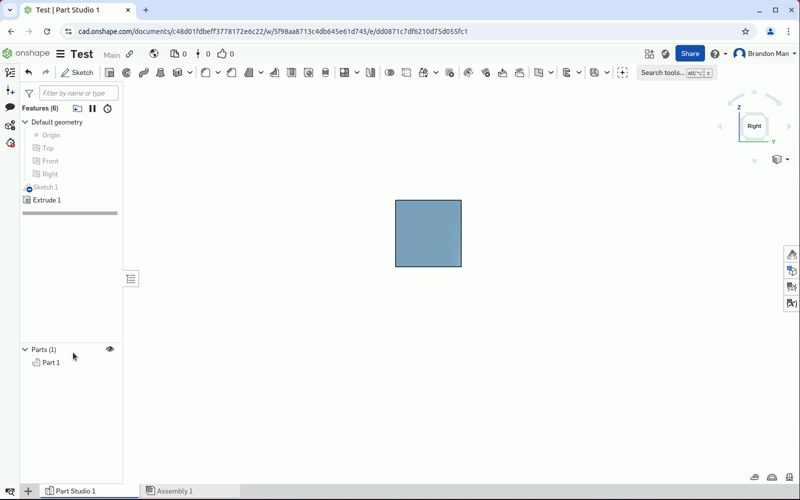
mouse_move(541, 75)
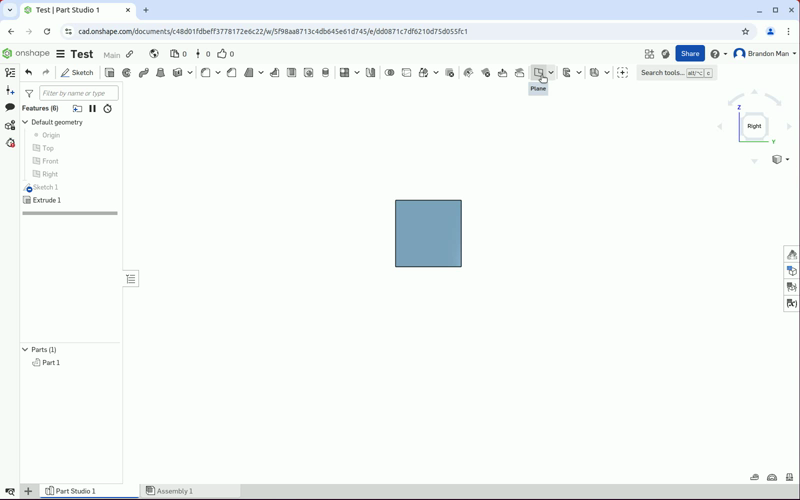
click(541, 75)
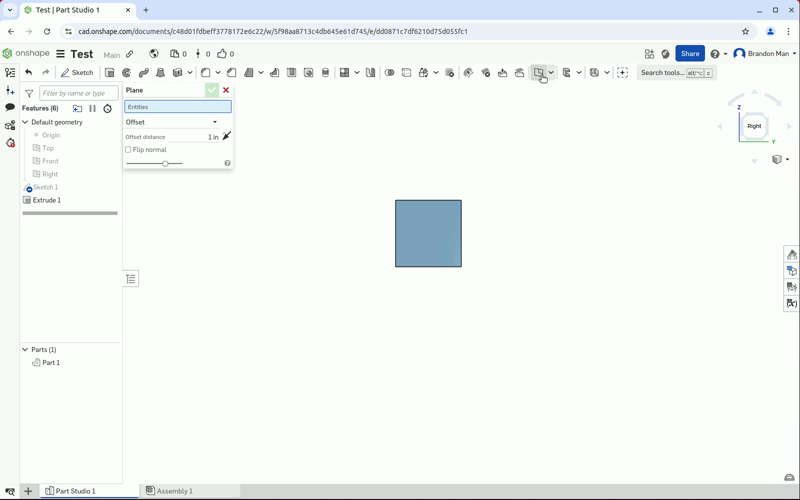
mouse_move(73, 176)
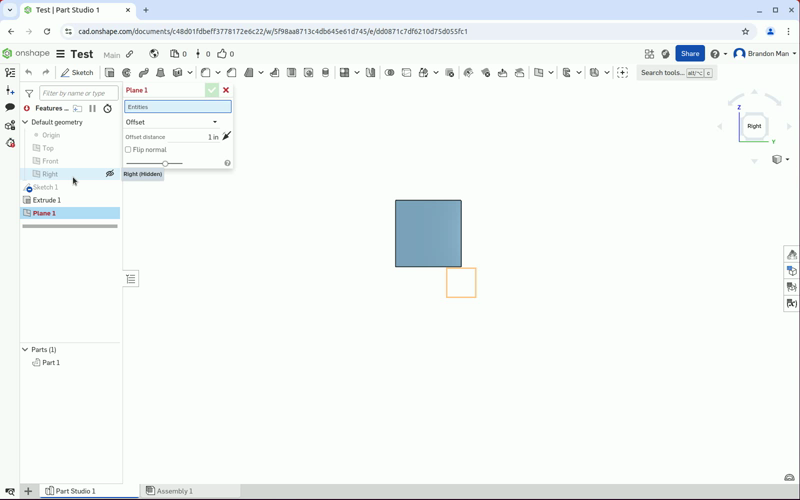
click(73, 176)
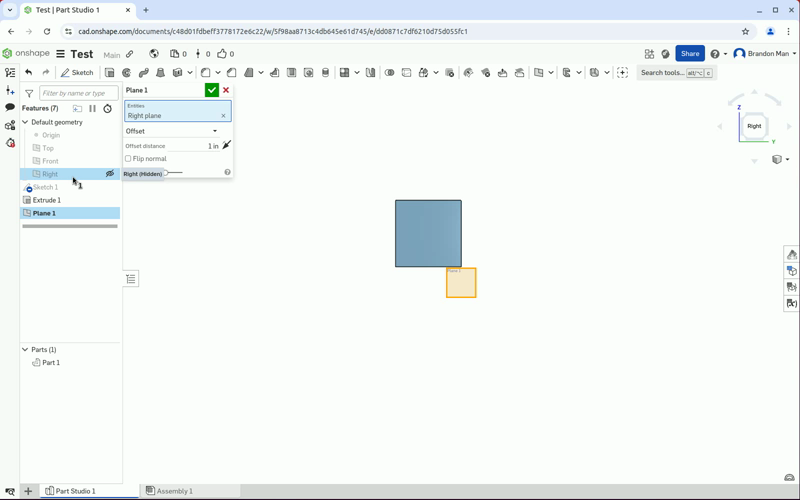
key(tab, 2)
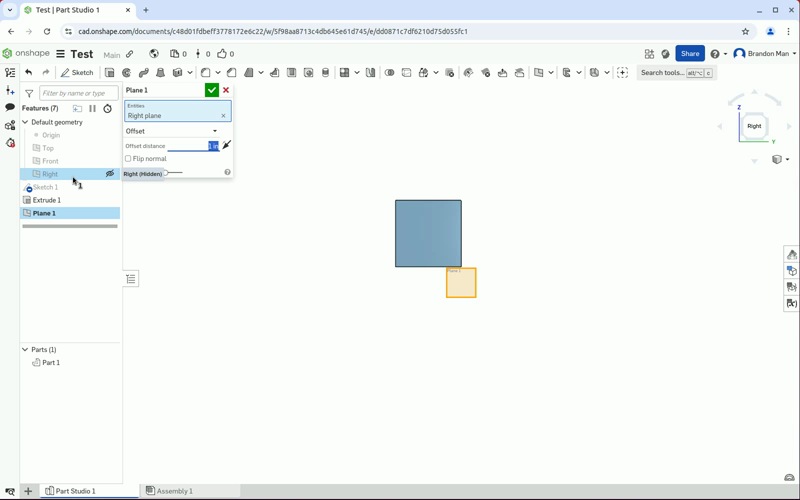
text(9.613)
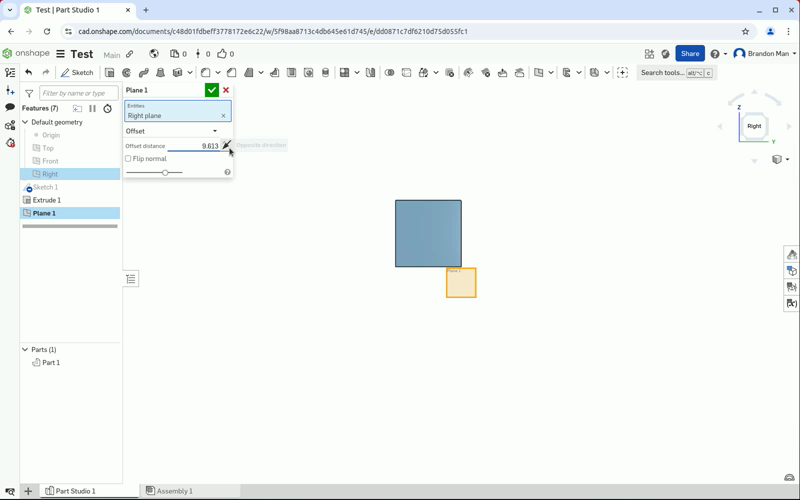
mouse_move(229, 147)
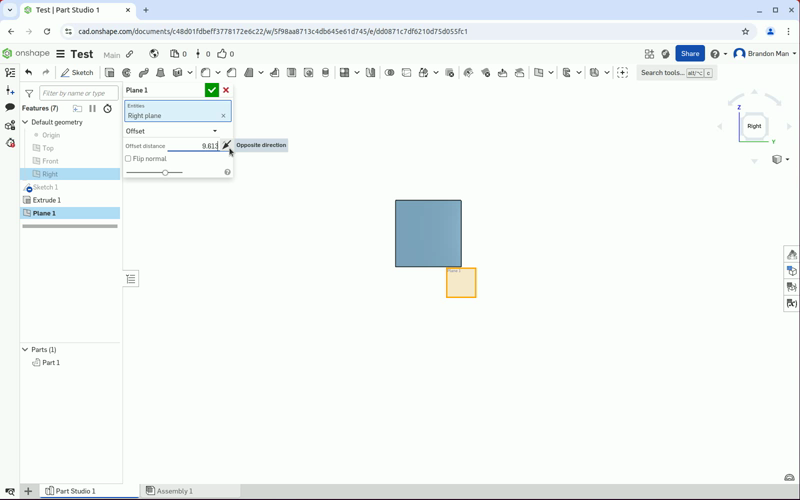
click(229, 147)
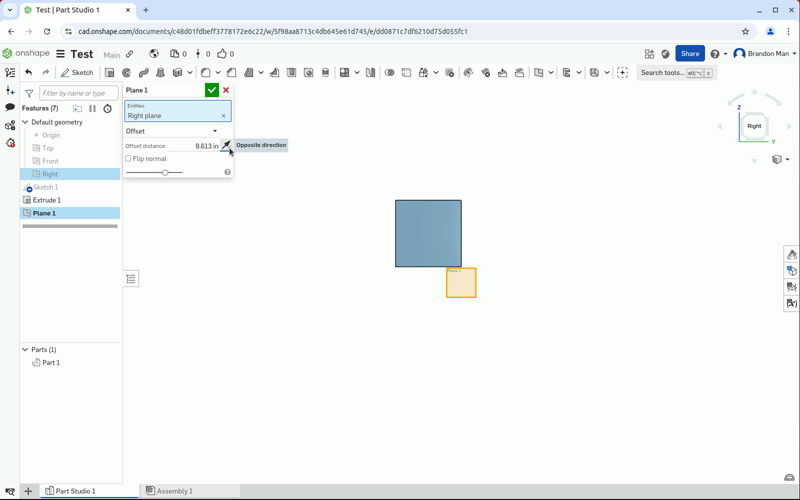
key(enter, 2)
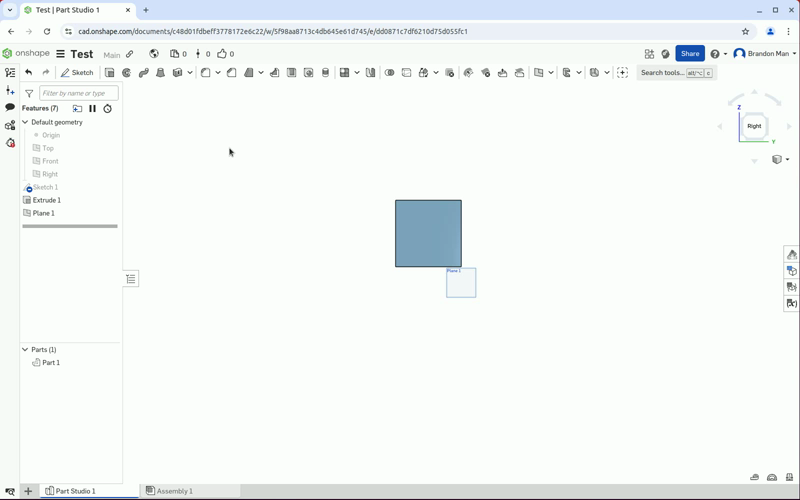
key(shift+s)
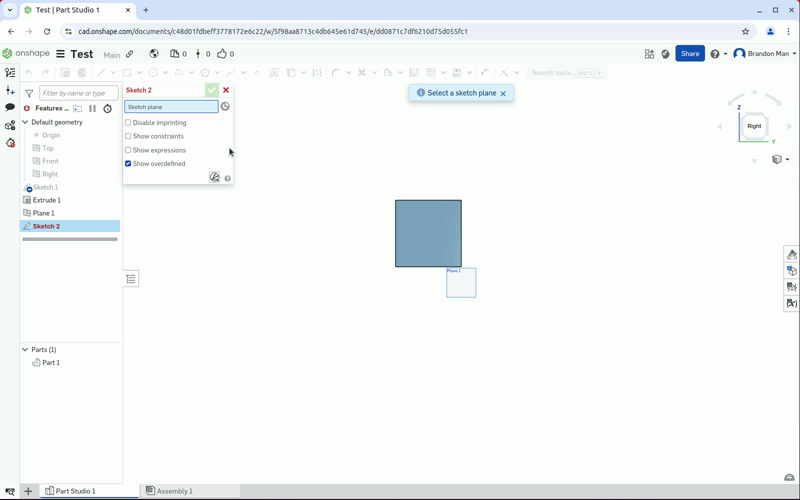
mouse_move(73, 215)
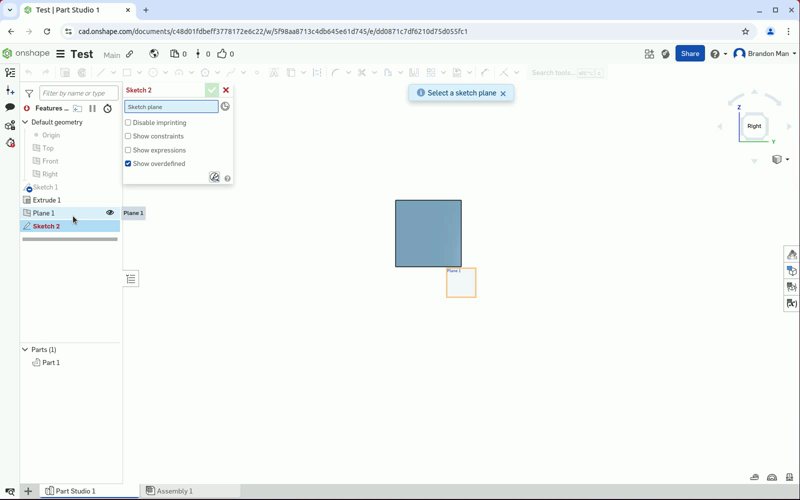
click(73, 215)
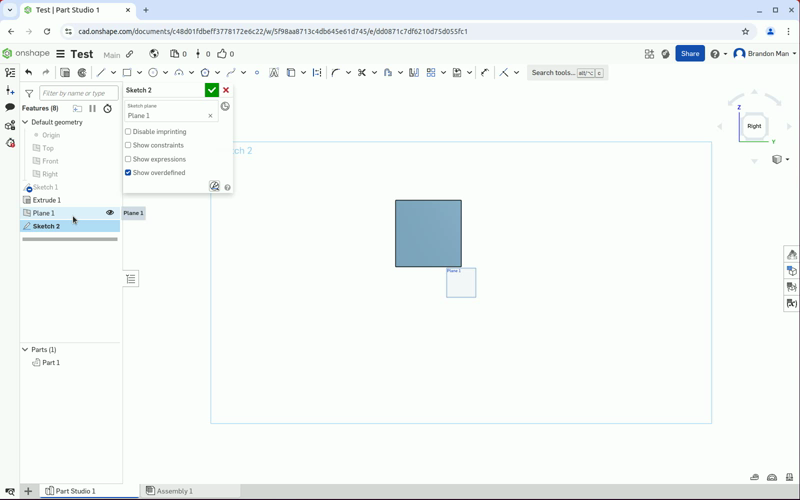
mouse_move(73, 352)
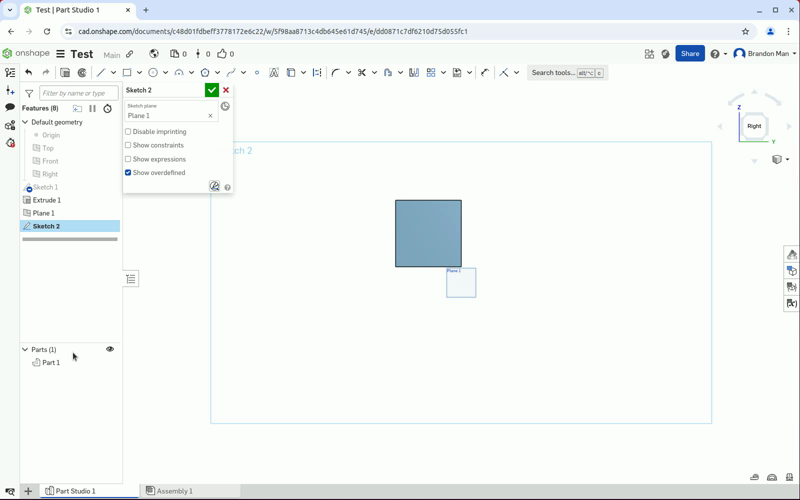
key(y)
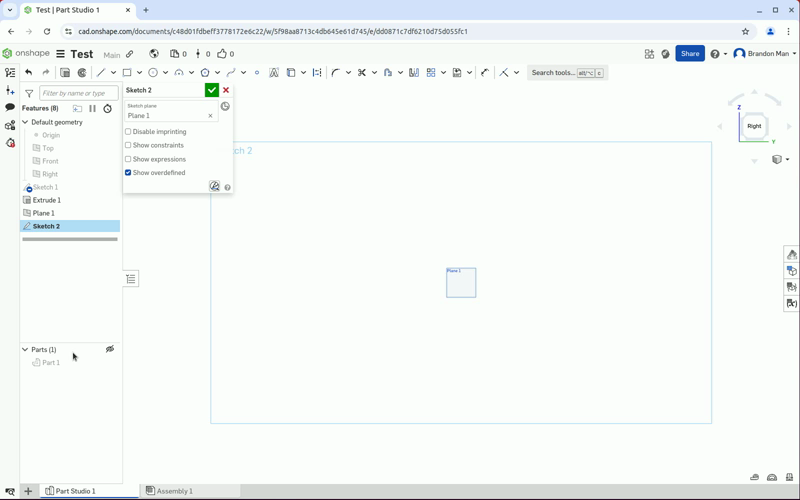
key(l)
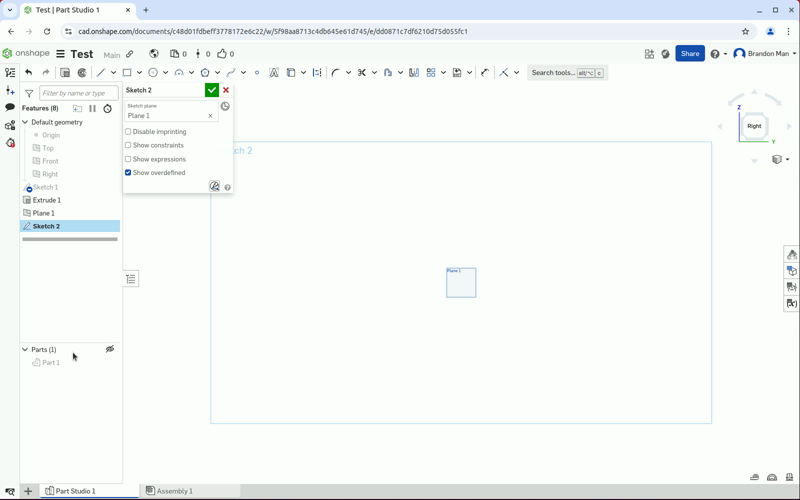
key_down(shift)
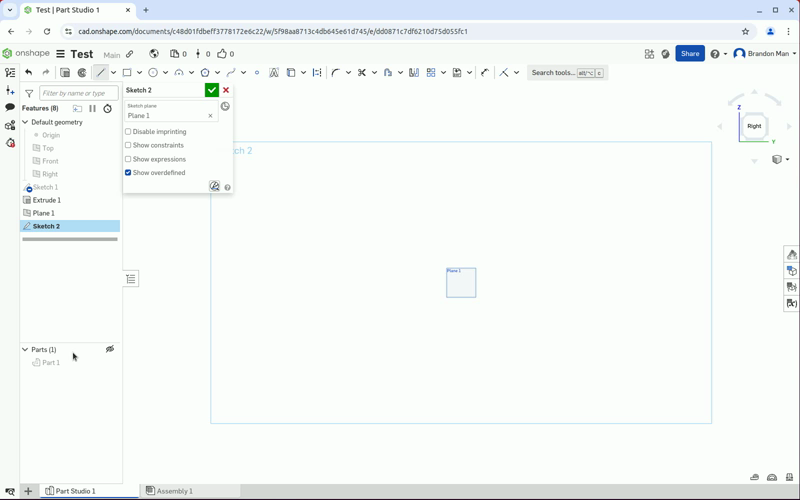
mouse_move(417, 266)
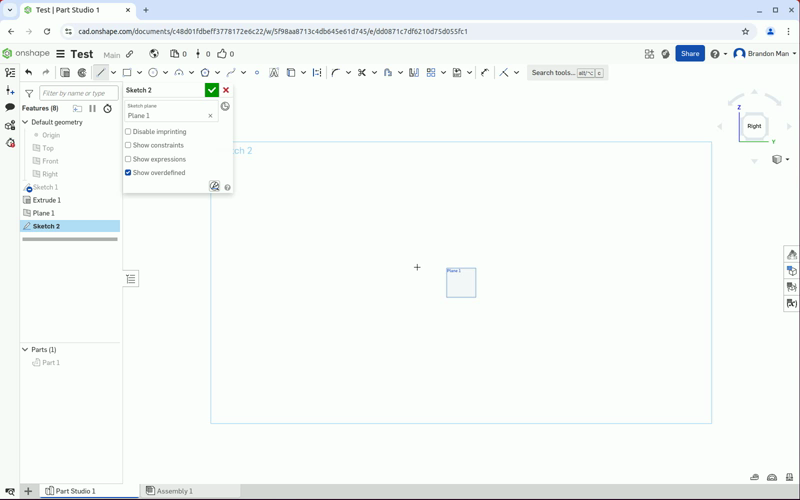
click(417, 266)
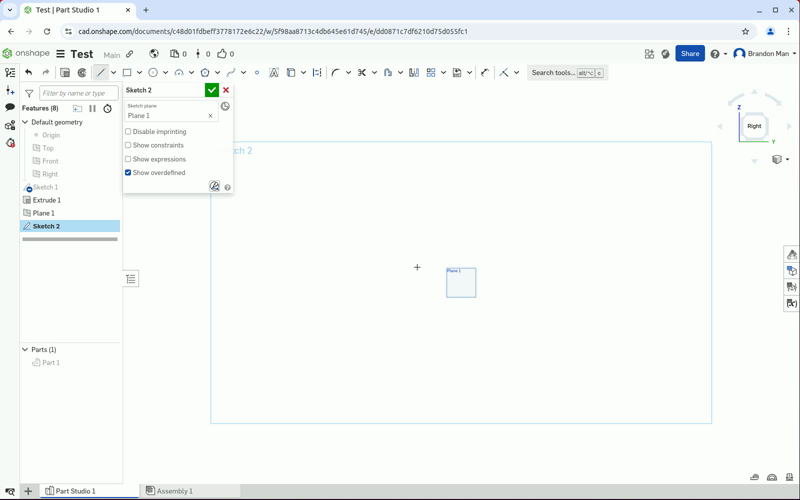
key_up(shift)
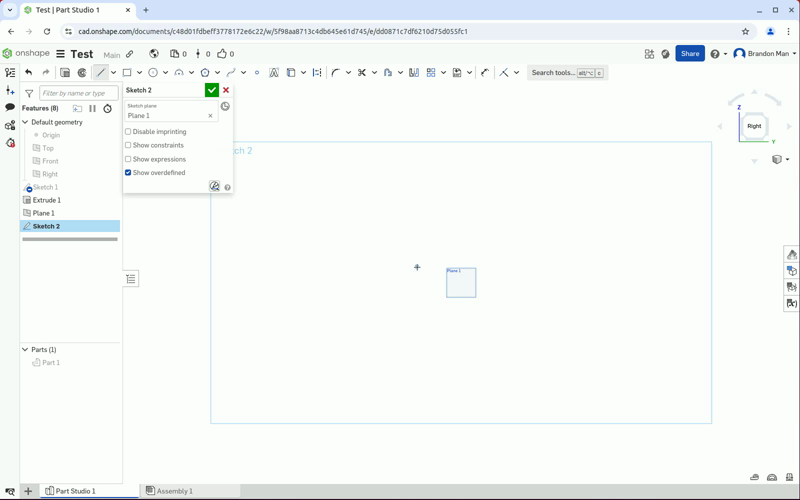
key_down(shift)
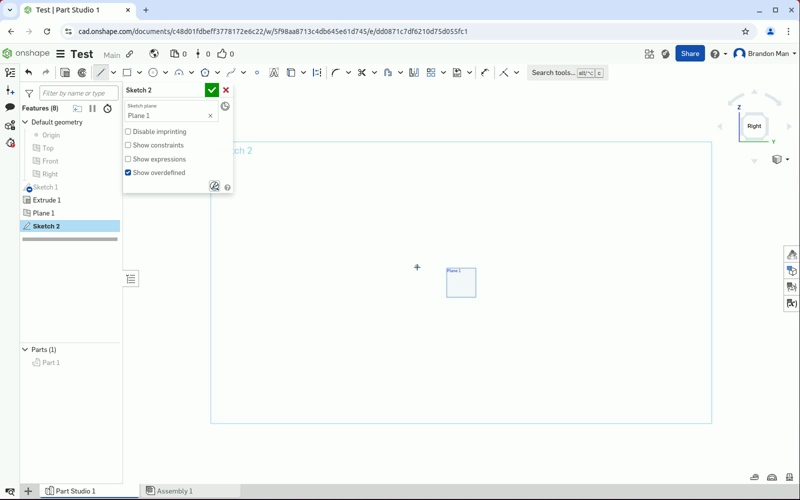
mouse_move(447, 266)
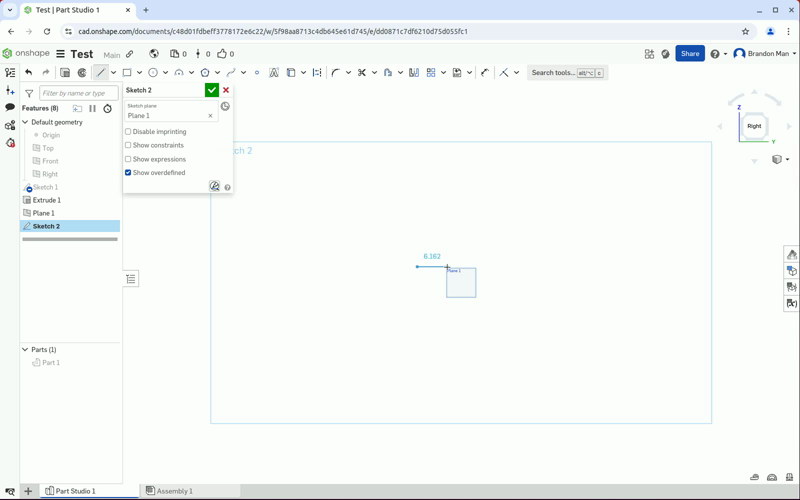
mouse_move(461, 266)
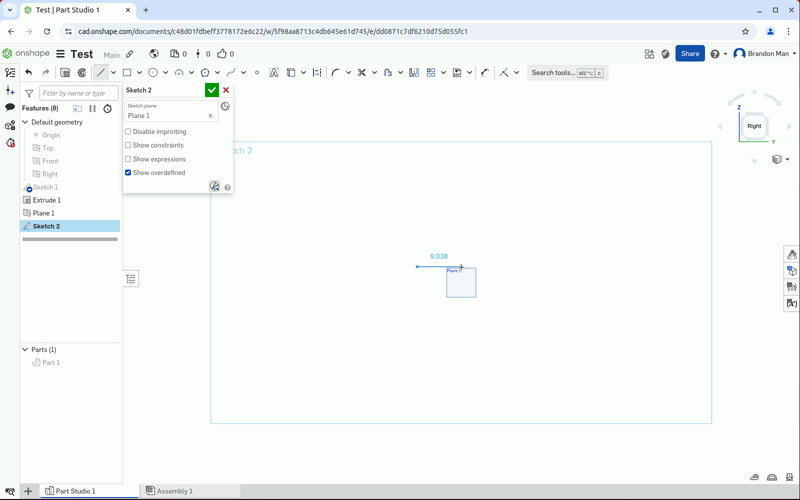
click(461, 266)
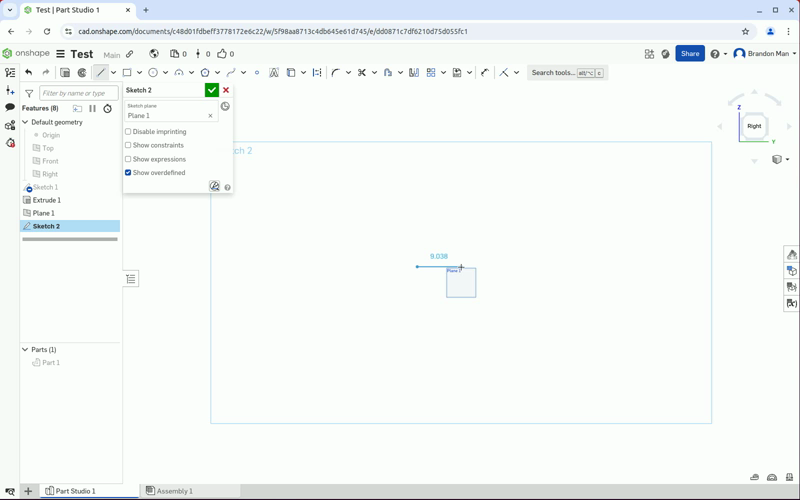
key_up(shift)
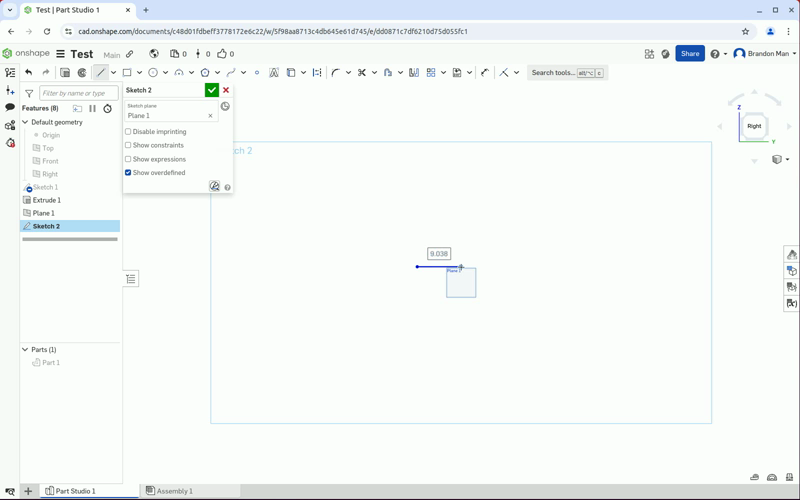
key_down(shift)
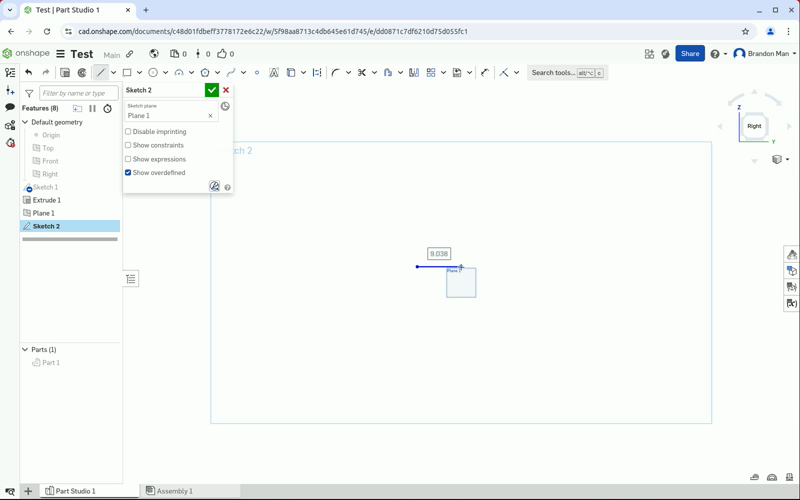
mouse_move(491, 266)
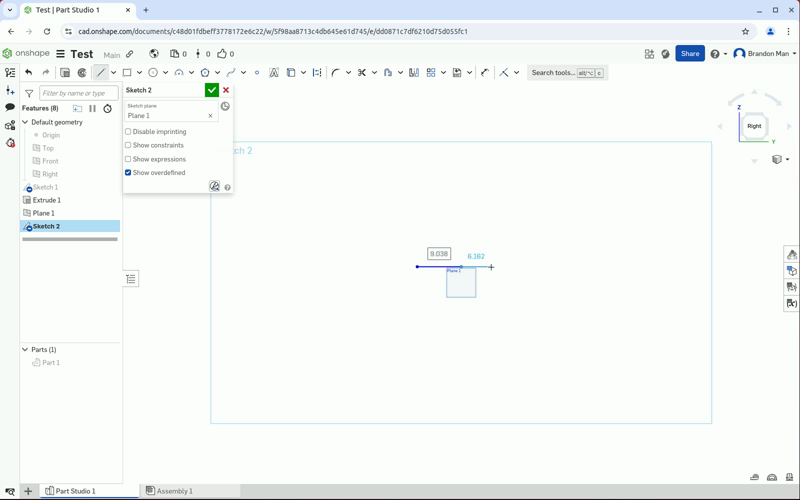
mouse_move(461, 222)
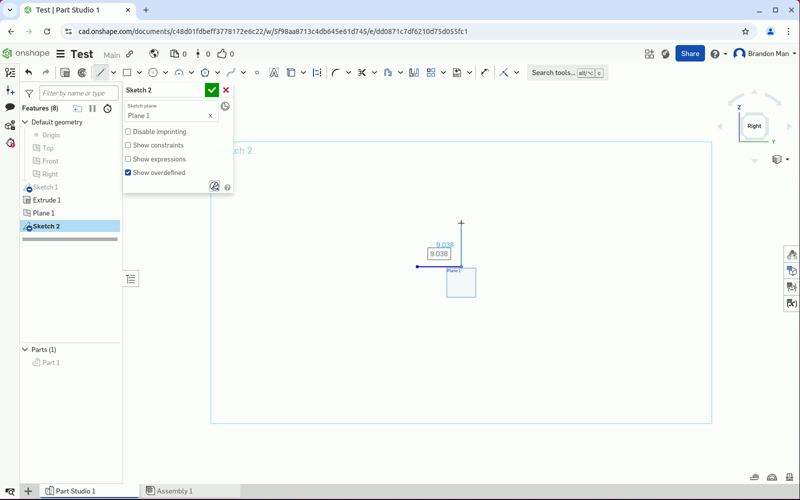
click(461, 222)
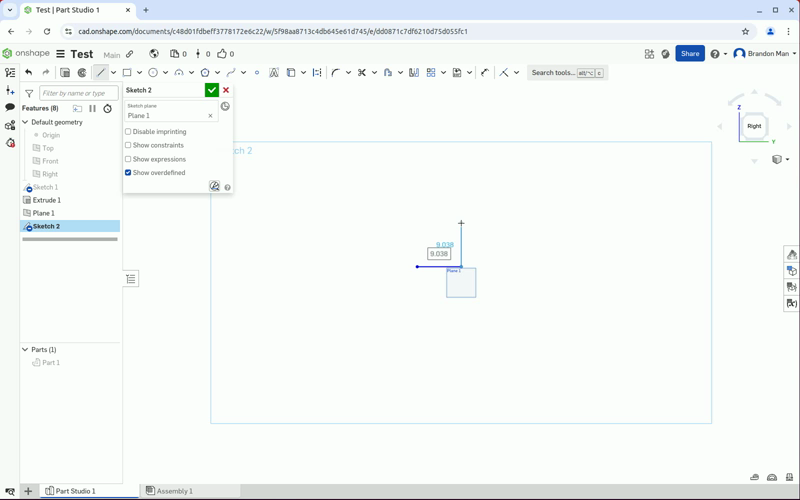
key_up(shift)
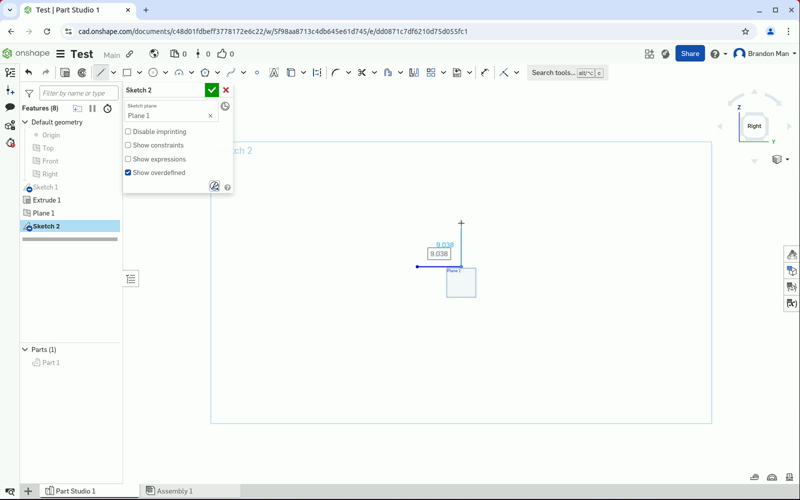
key_down(shift)
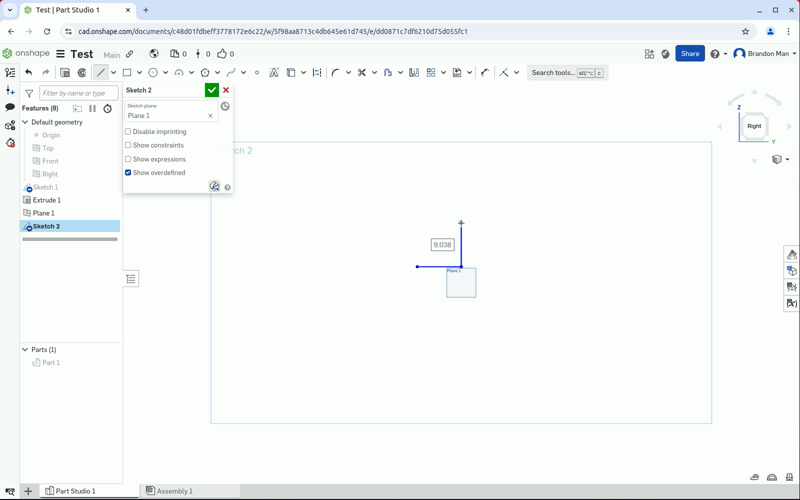
mouse_move(417, 266)
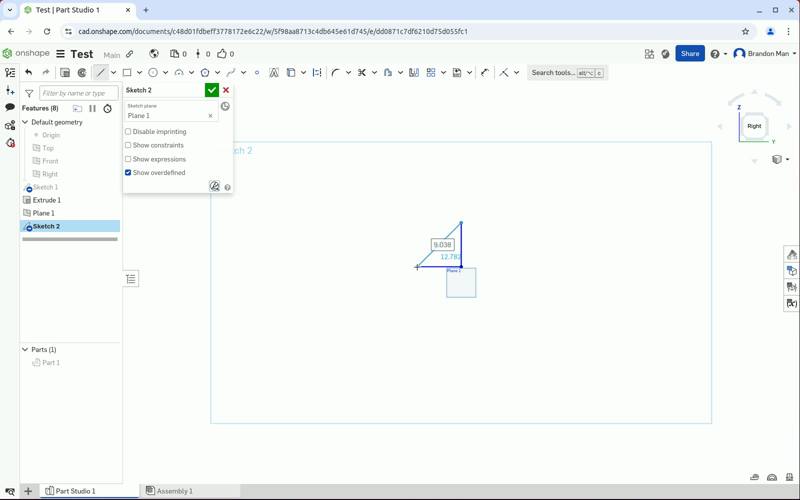
key_up(shift)
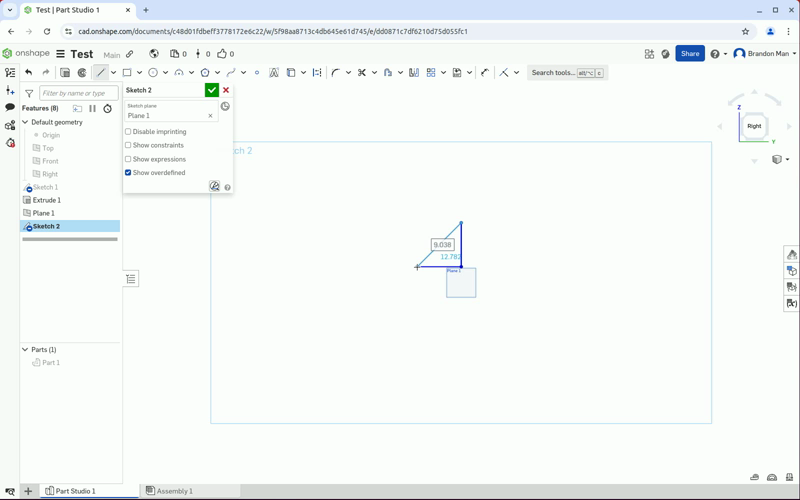
click(417, 266)
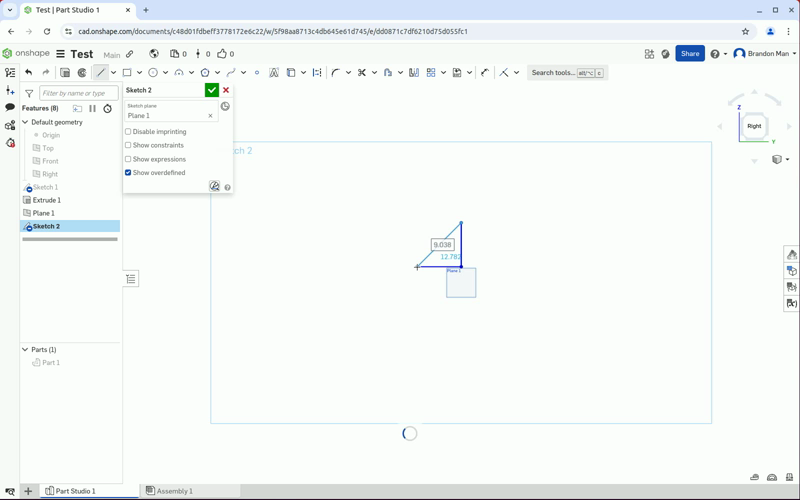
key(esc)
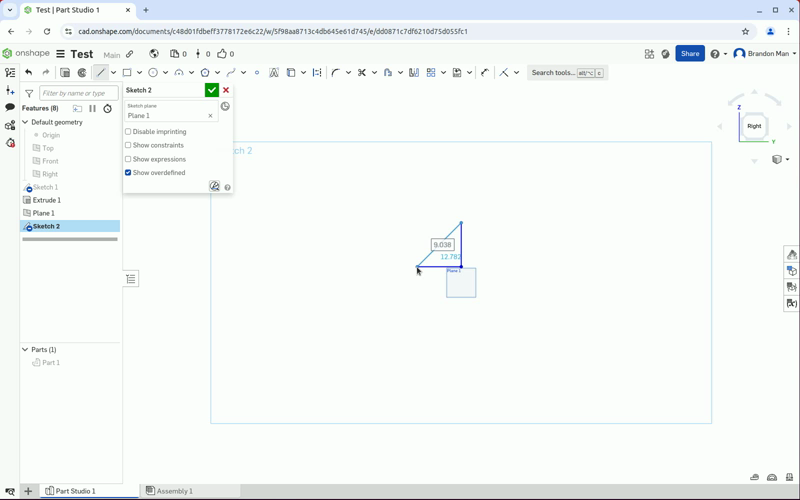
mouse_move(440, 249)
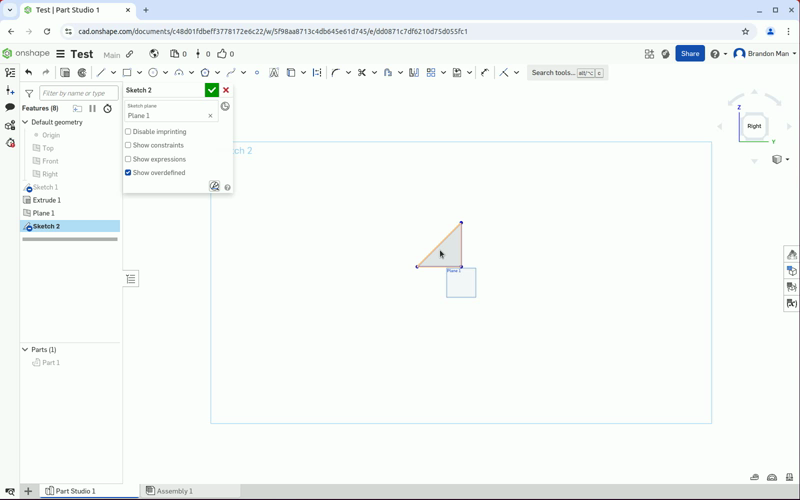
scroll(6)
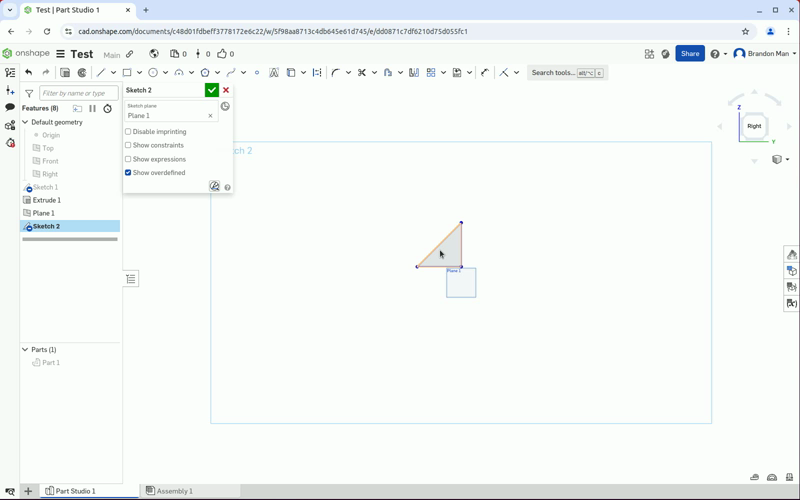
scroll(6)
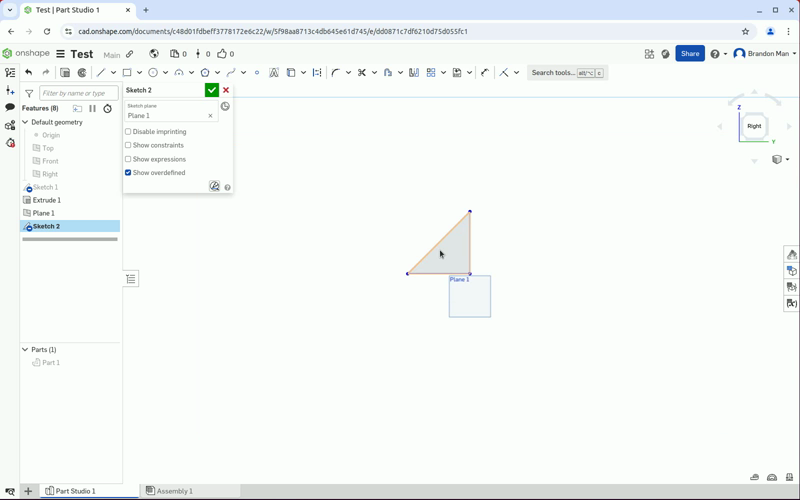
scroll(6)
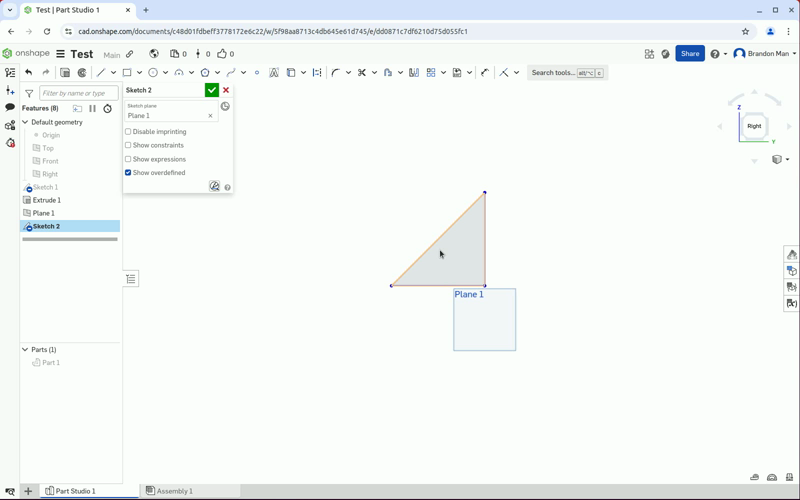
scroll(6)
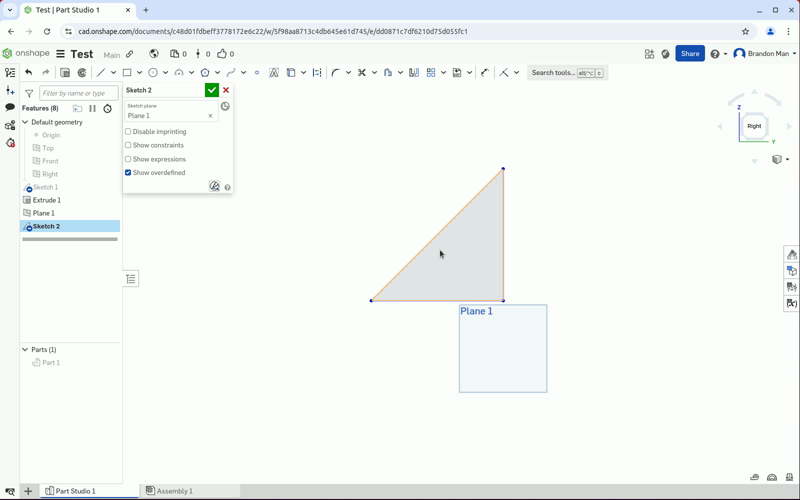
scroll(6)
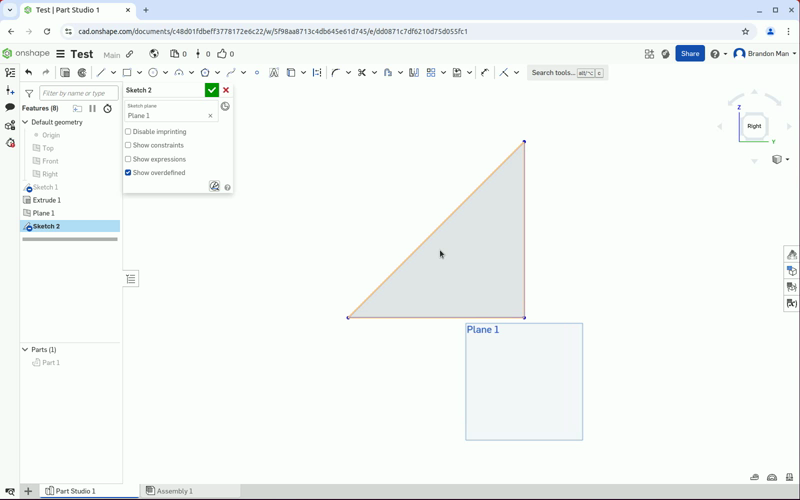
scroll(6)
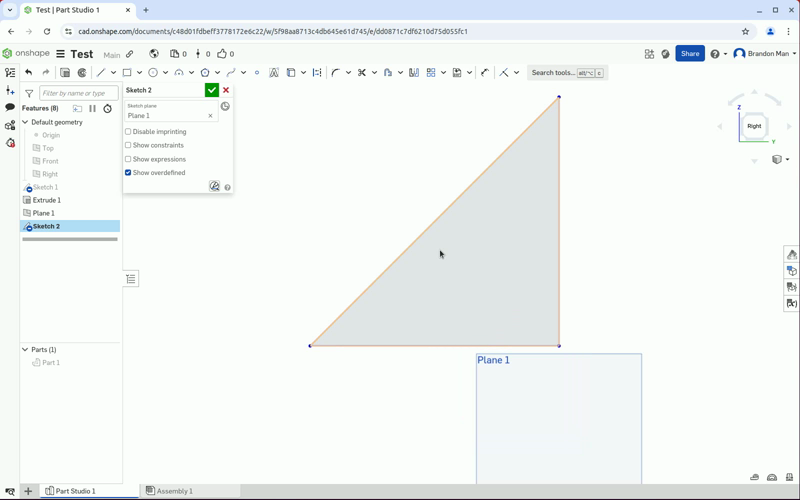
scroll(6)
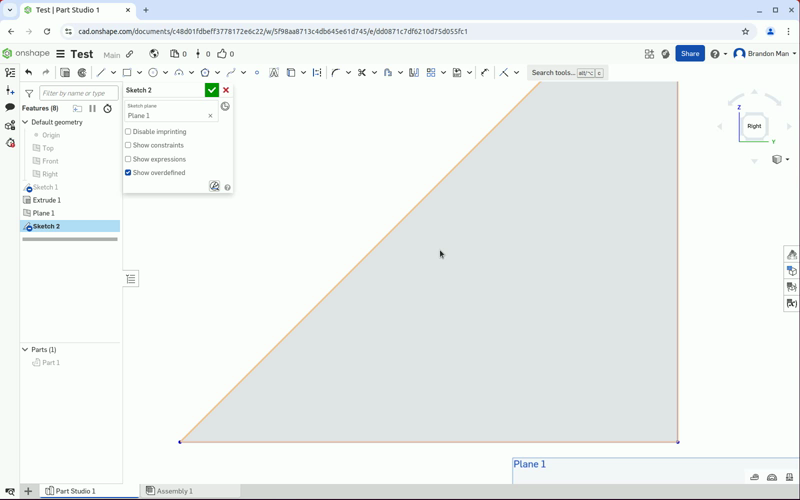
click(440, 249)
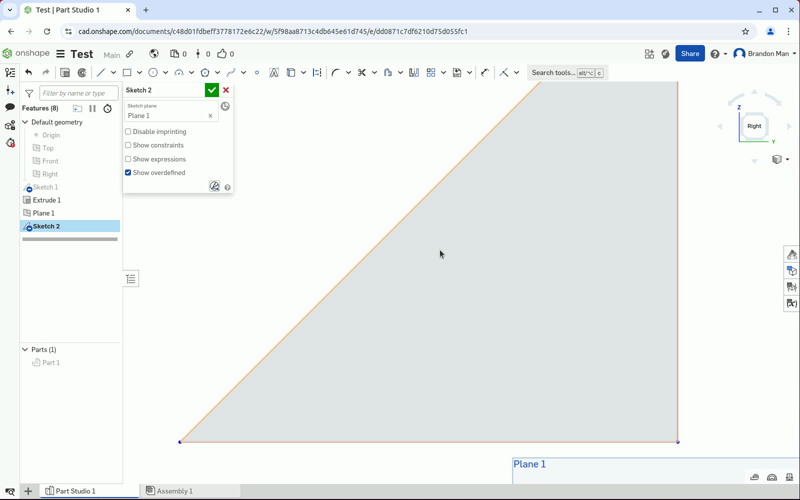
scroll(-6)
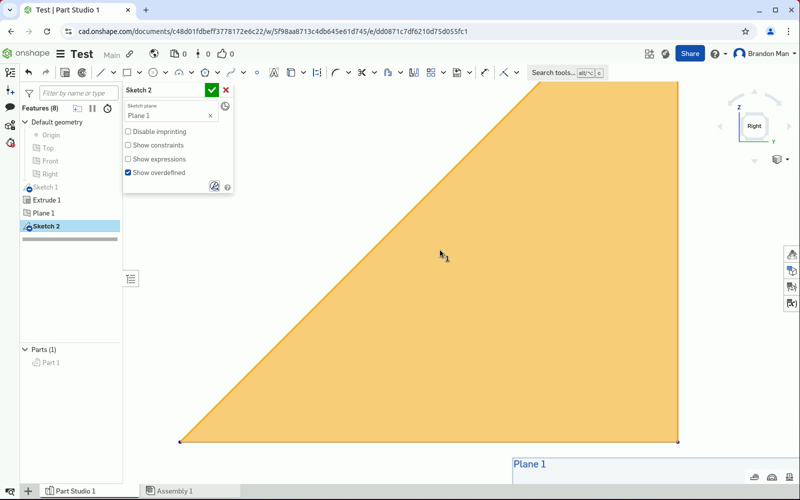
scroll(-6)
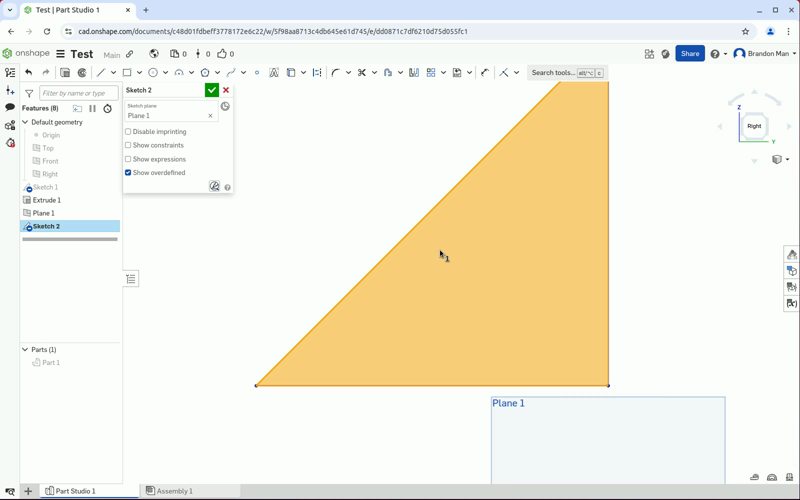
scroll(-6)
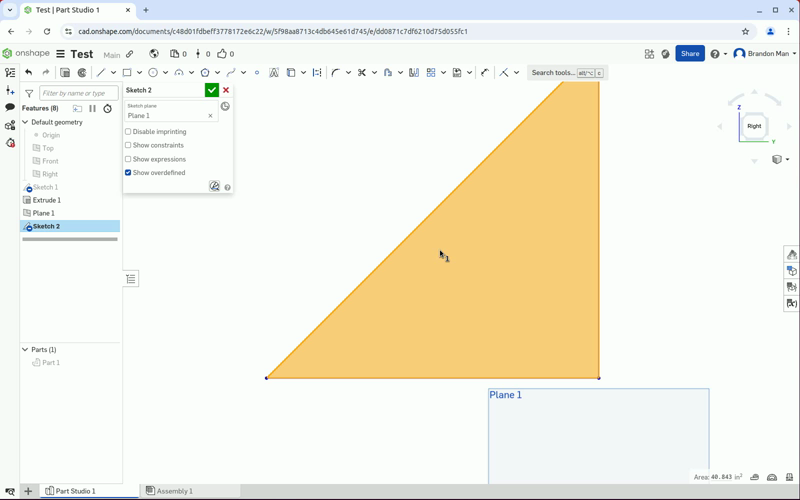
scroll(-6)
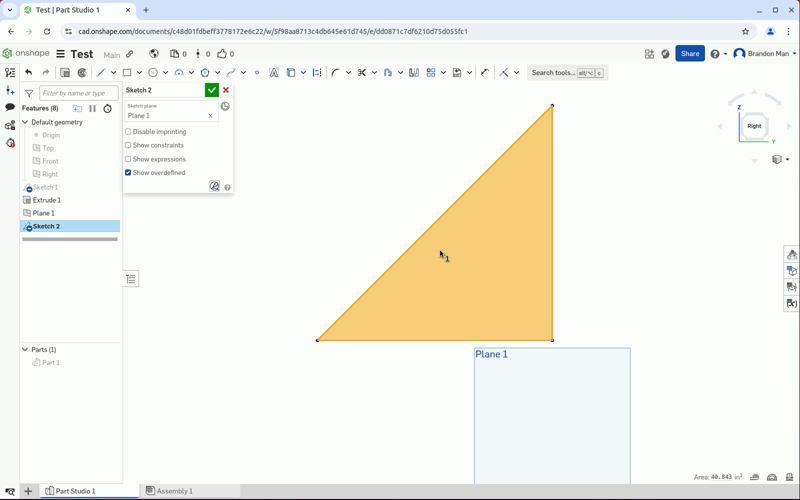
scroll(-6)
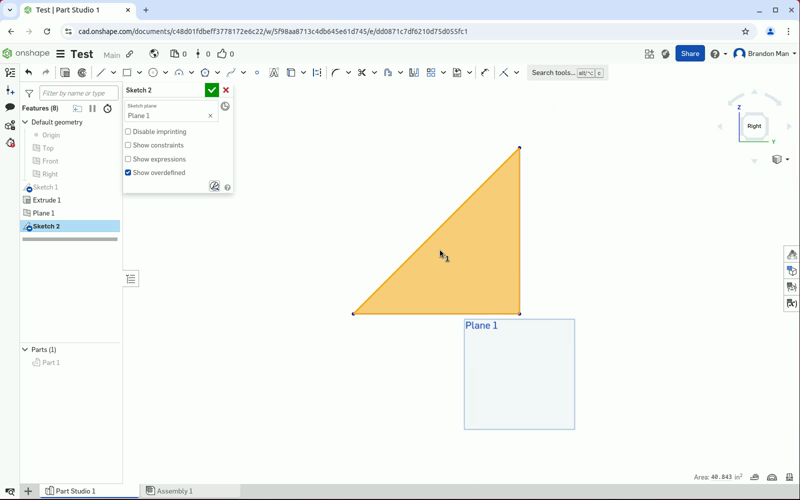
scroll(-6)
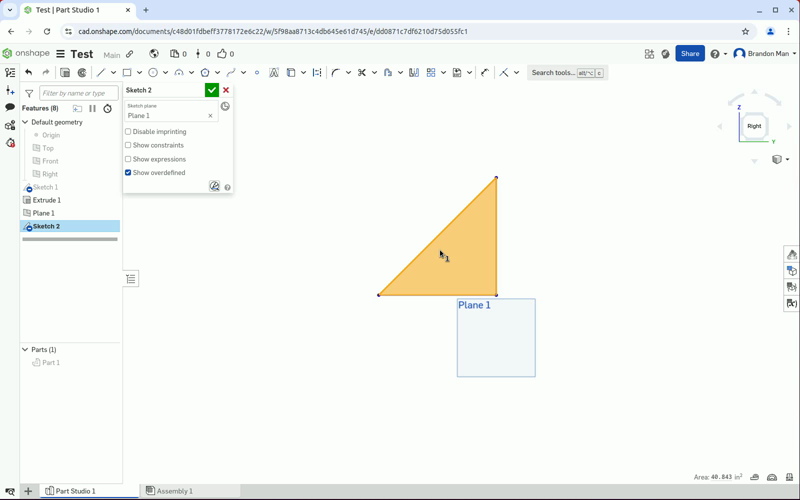
scroll(-6)
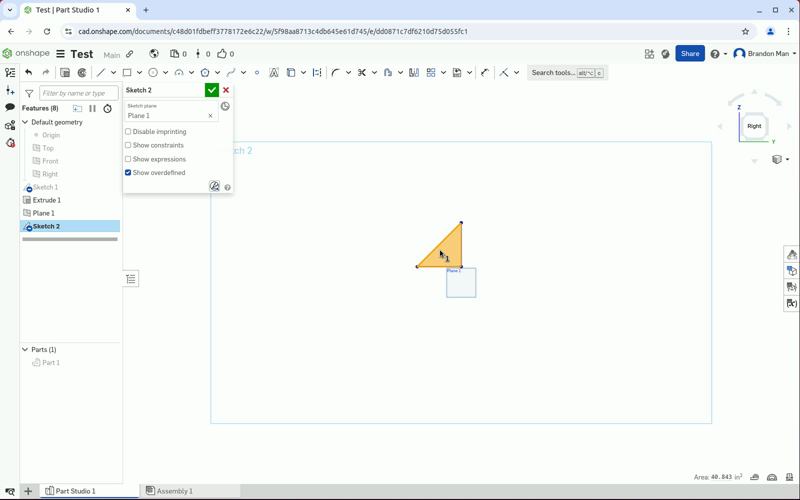
mouse_move(73, 352)
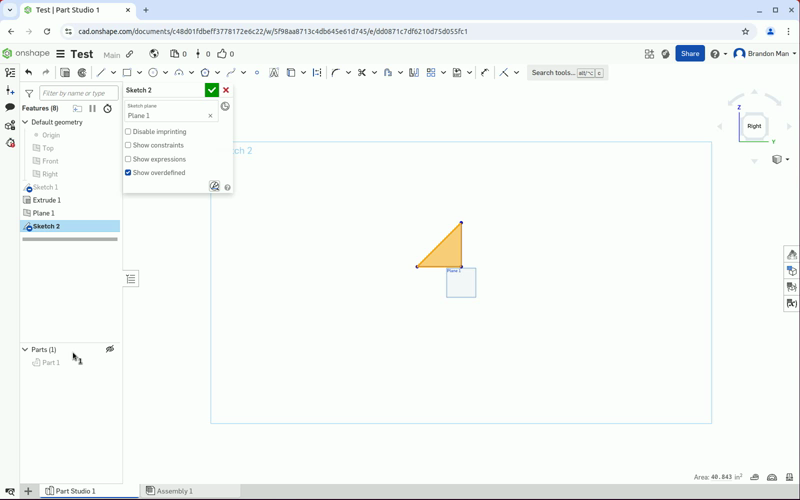
key(shift+y)
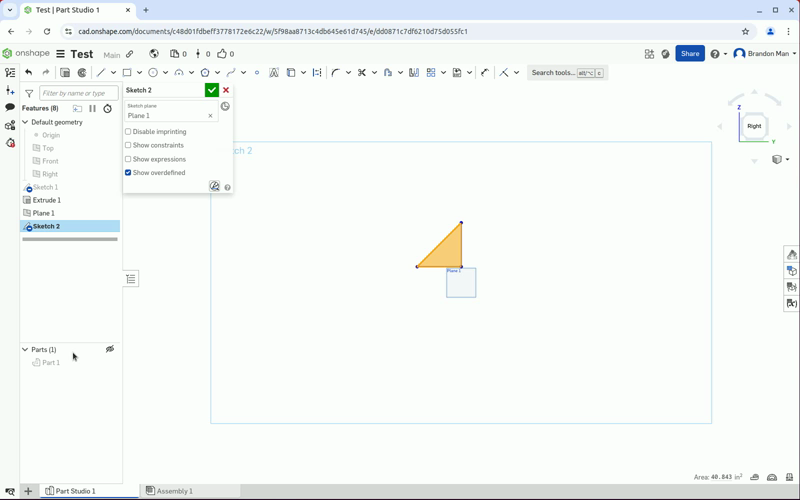
key(shift+e)
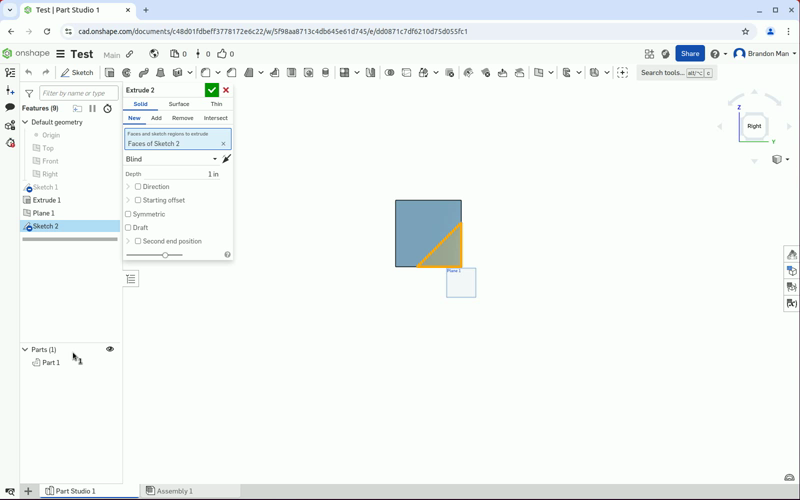
mouse_move(143, 106)
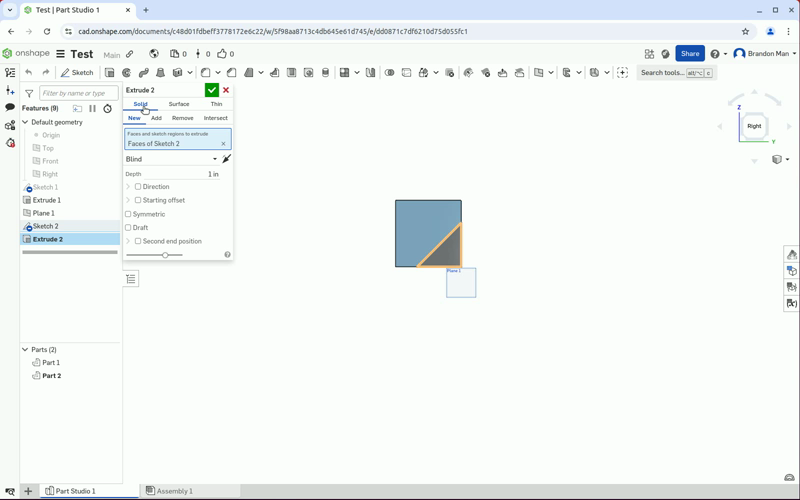
click(143, 106)
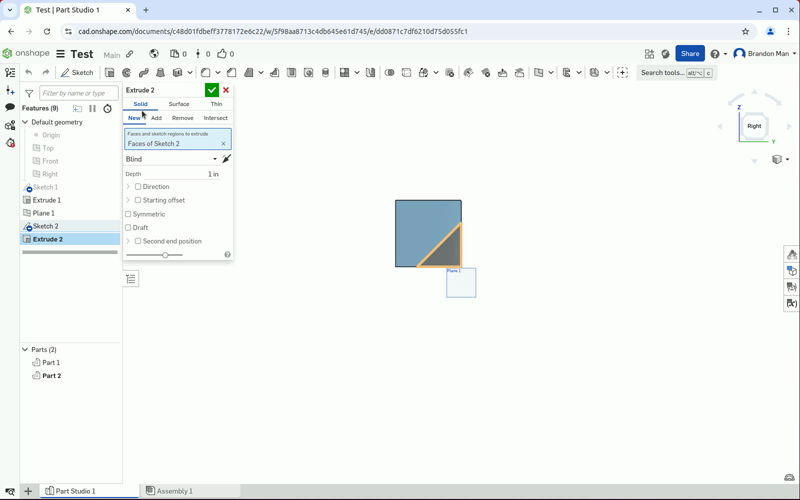
mouse_move(137, 120)
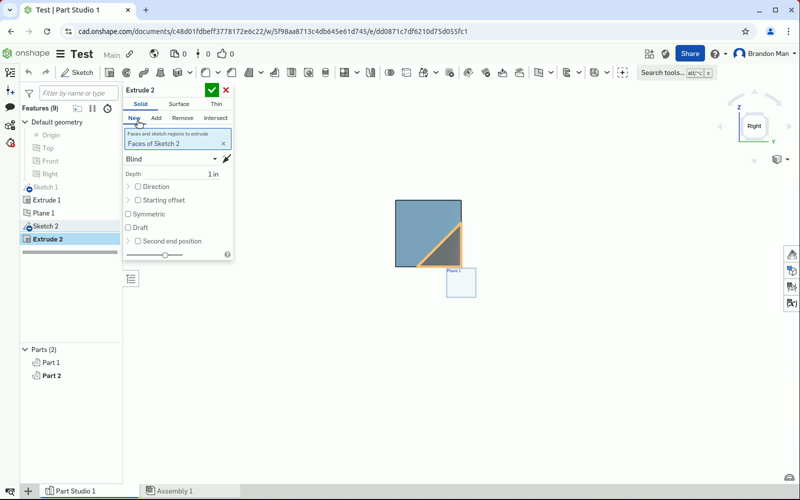
click(137, 120)
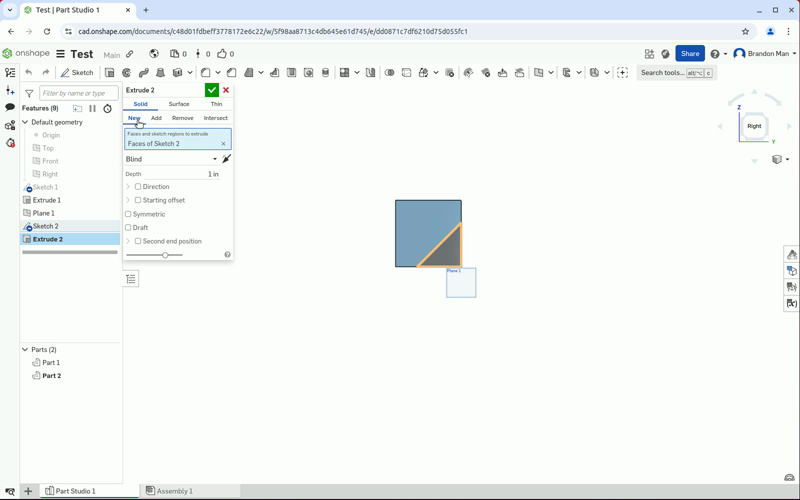
key(tab, 4)
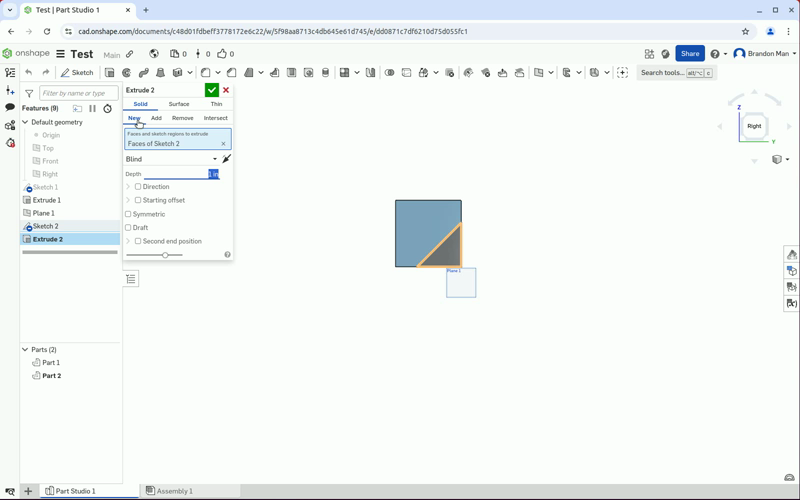
text(13.48)
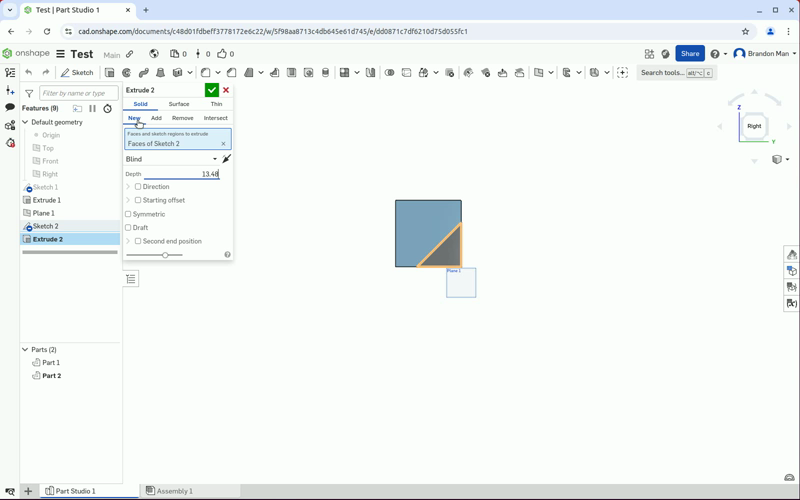
key(enter)
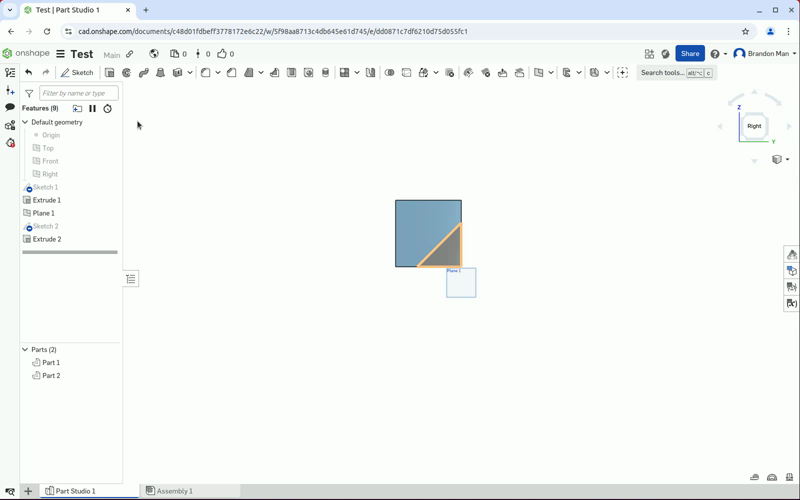
key(shift+h)
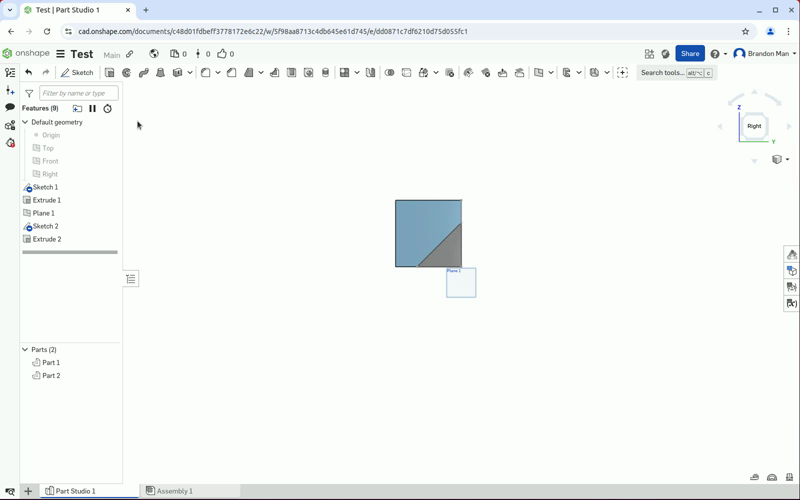
key(shift+h)
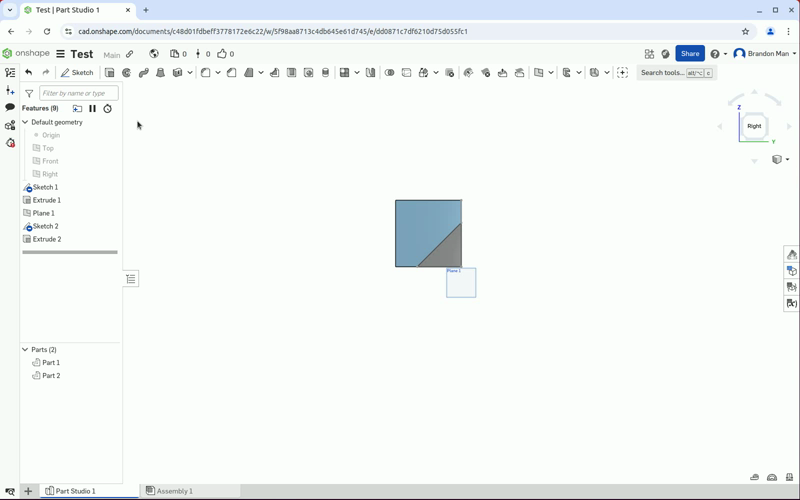
key(shift+7)
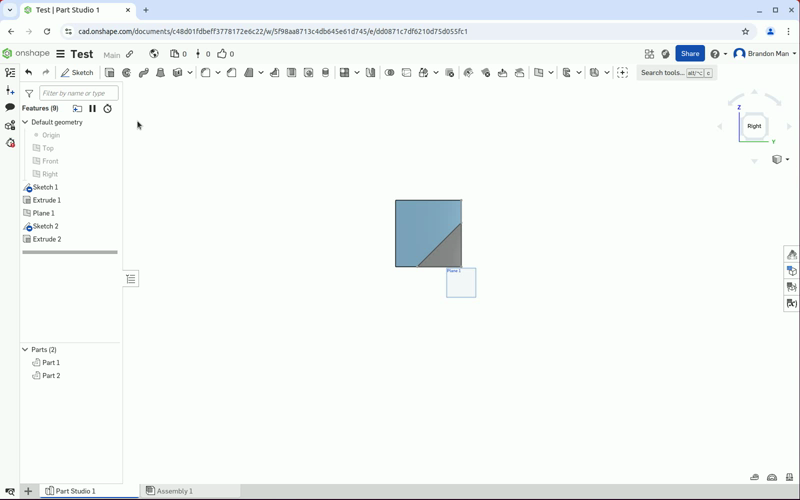
key(right, 2)
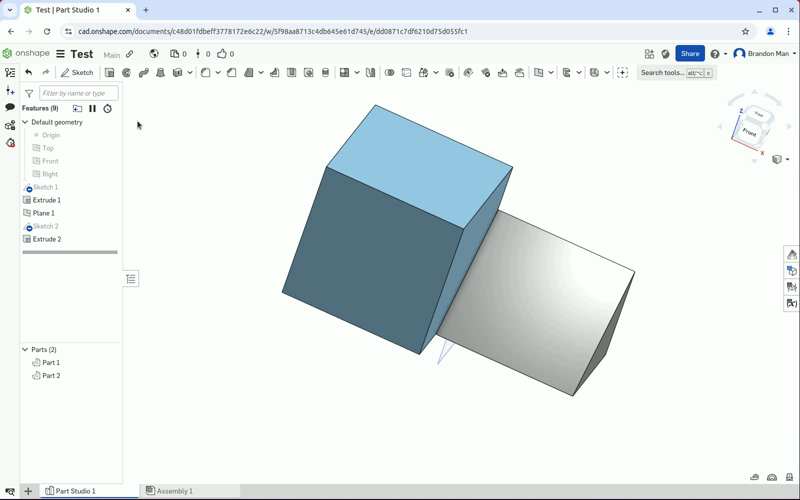
key(down, 2)
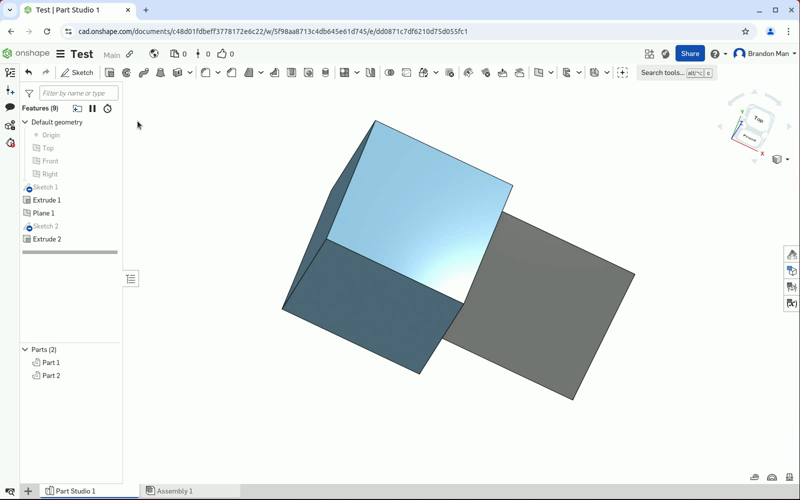
key(up, 2)
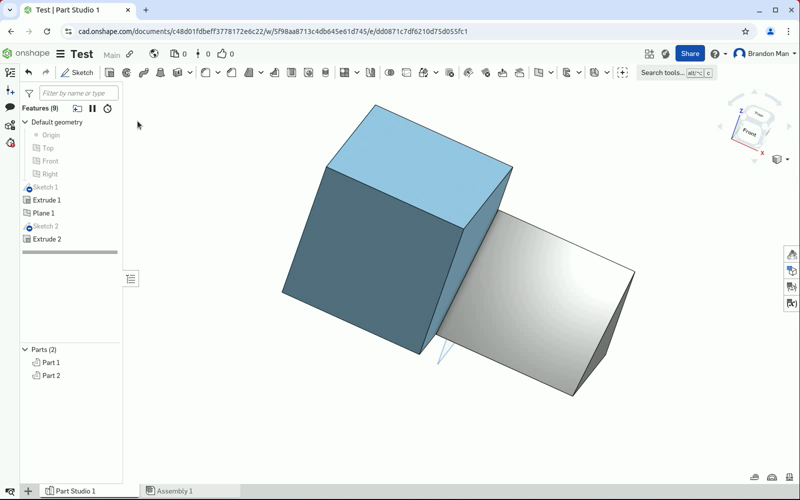
key(left, 2)
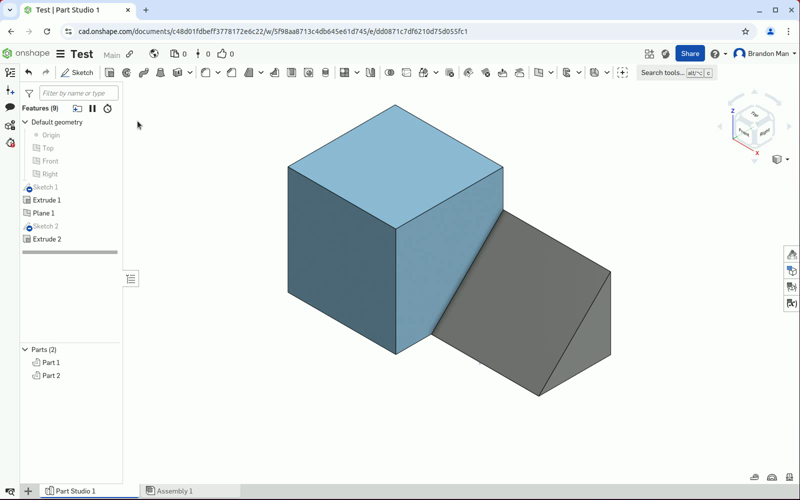
mouse_move(73, 189)
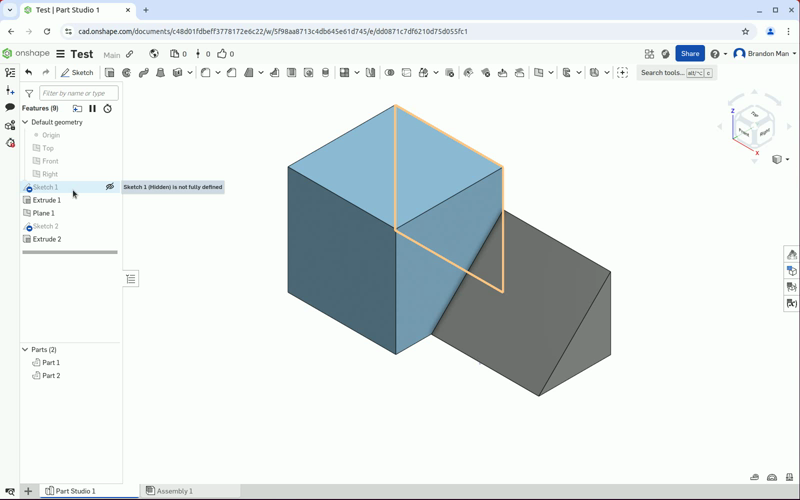
click(73, 189)